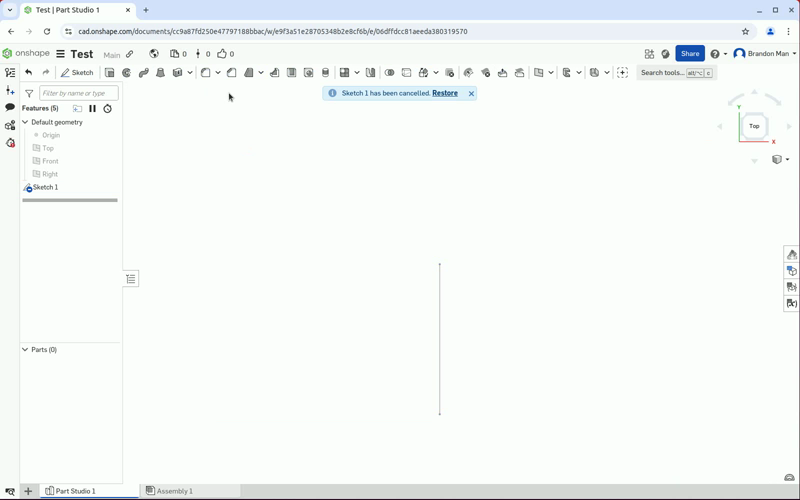
key(shift+h)
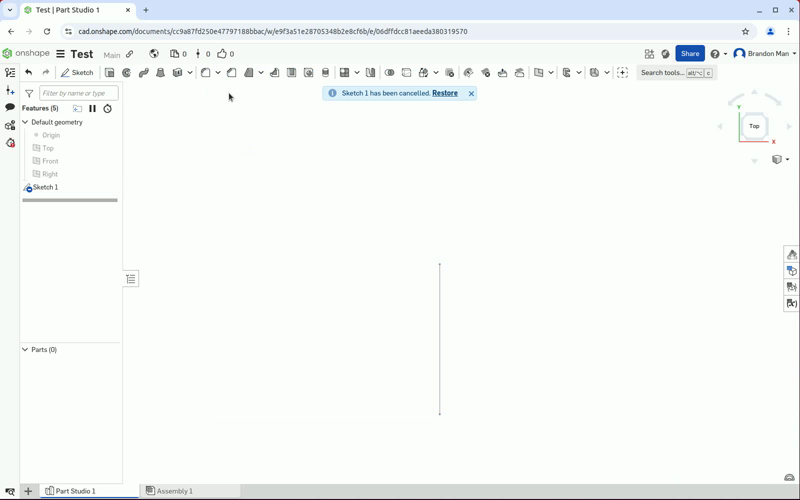
key(shift+s)
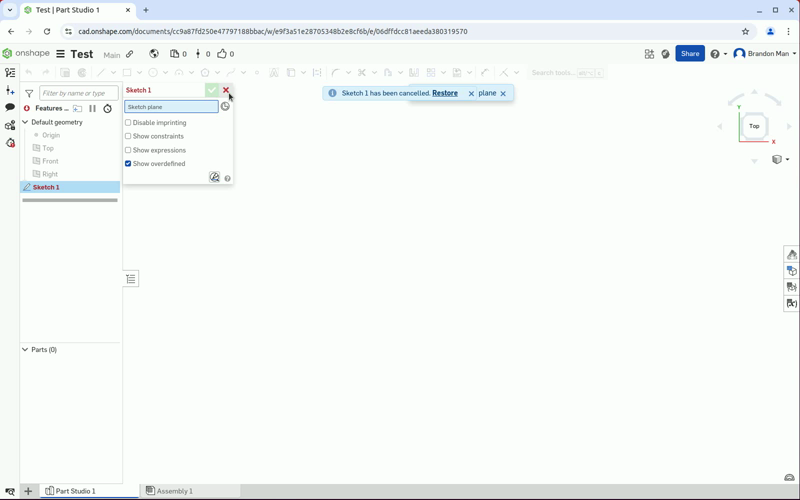
mouse_move(73, 150)
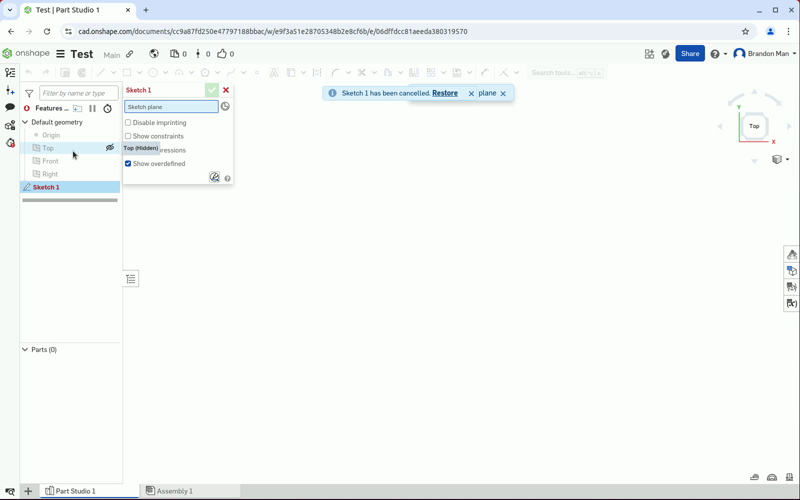
click(73, 150)
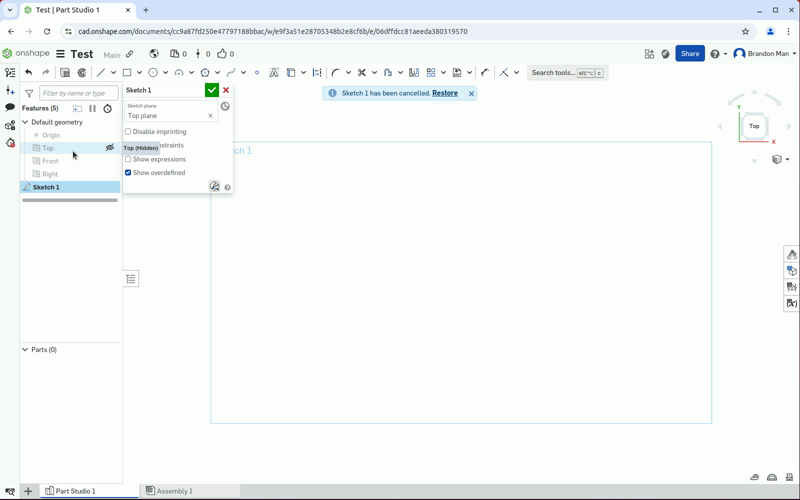
mouse_move(73, 352)
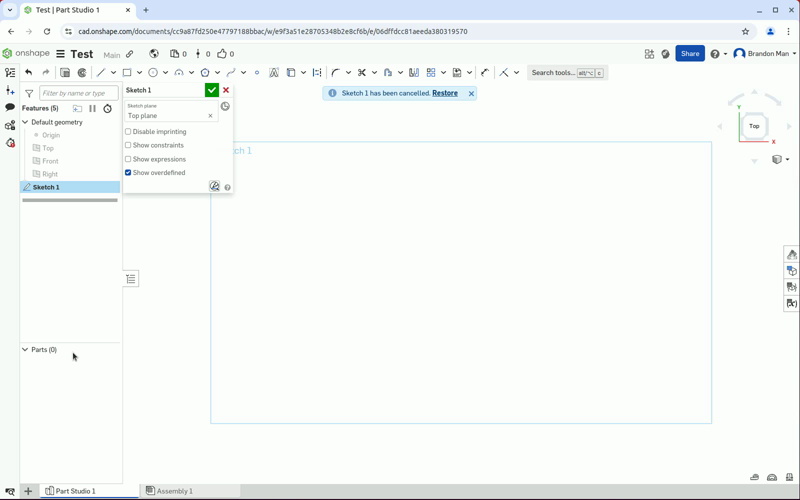
key(y)
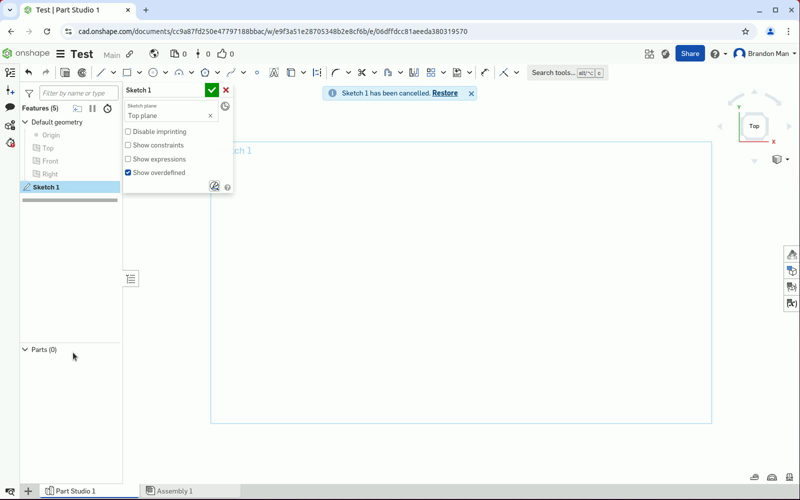
key(l)
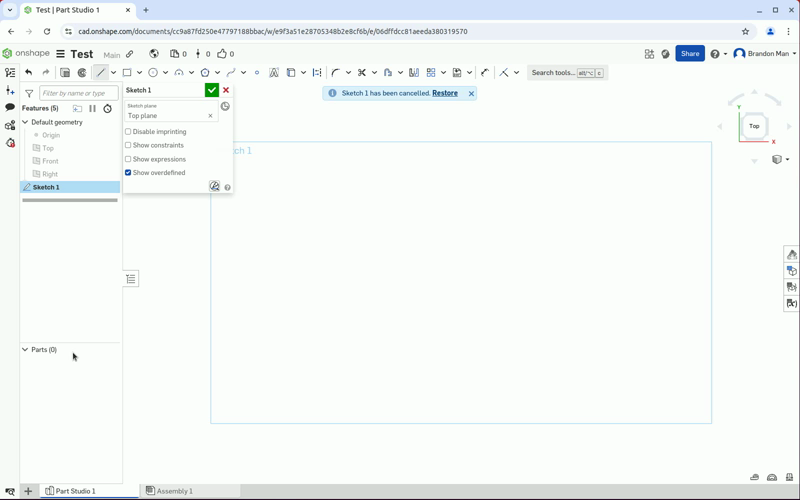
key_down(shift)
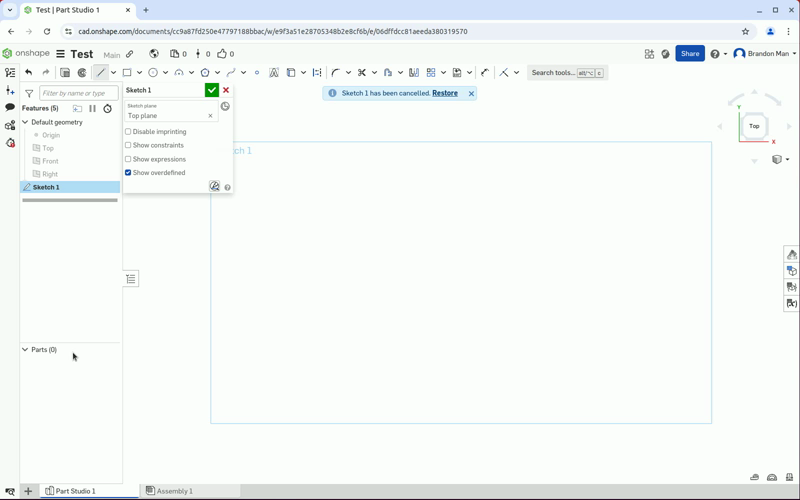
mouse_move(460, 282)
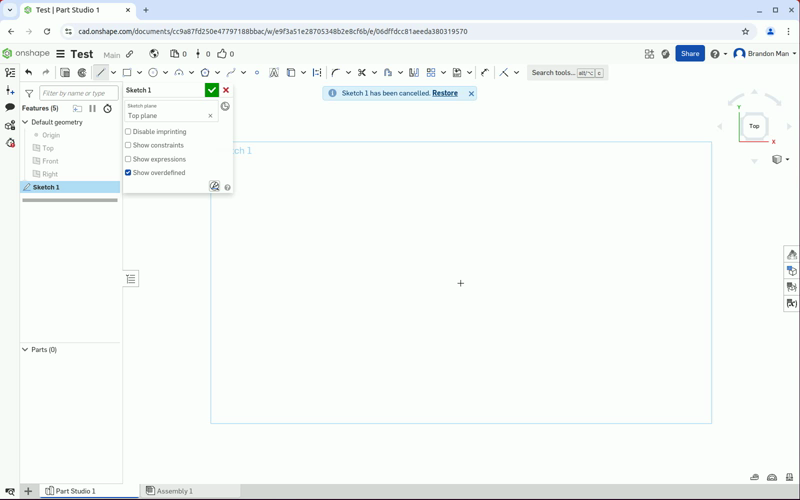
click(460, 282)
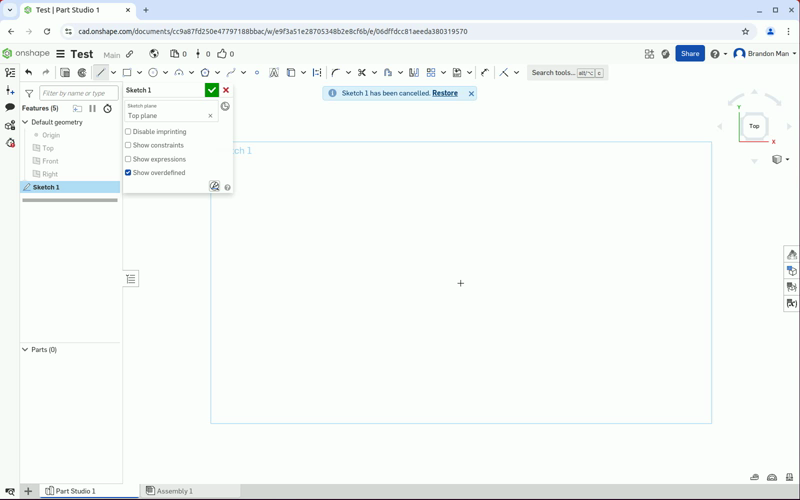
key_up(shift)
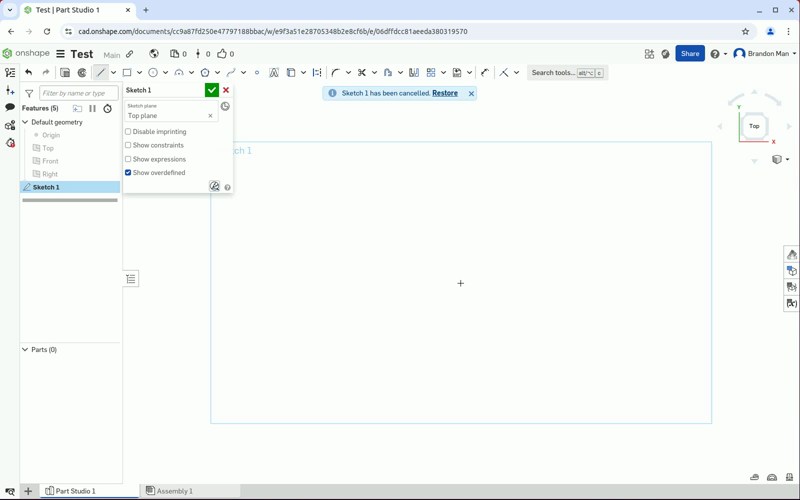
key_down(shift)
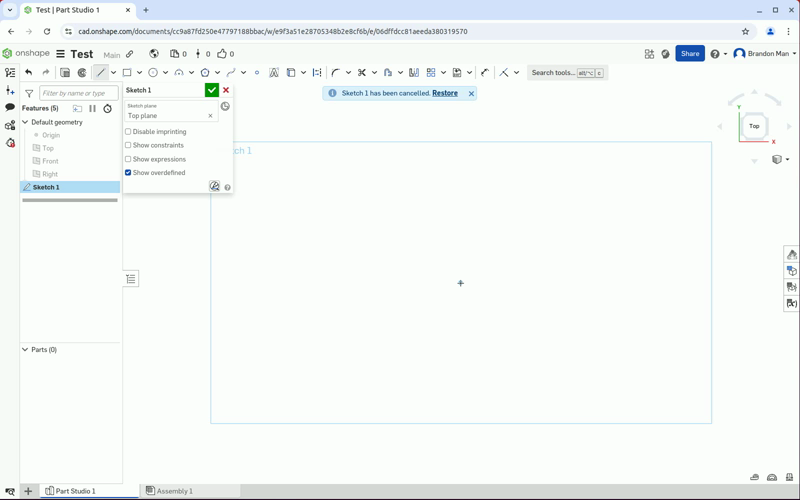
mouse_move(573, 282)
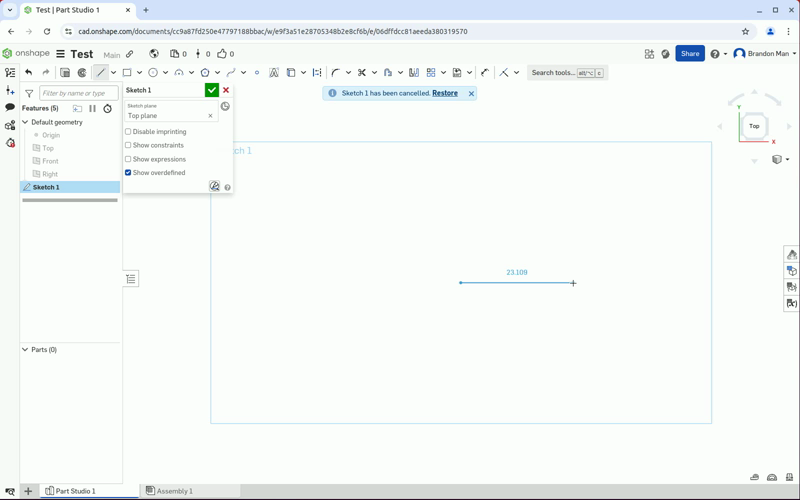
click(573, 282)
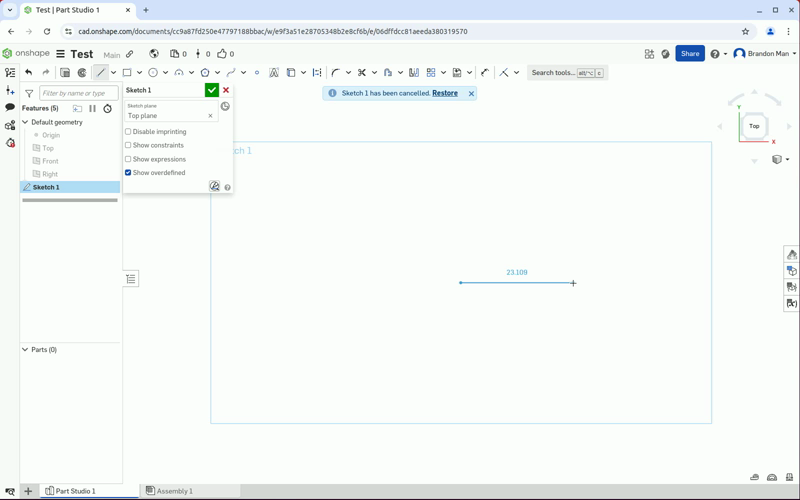
key_up(shift)
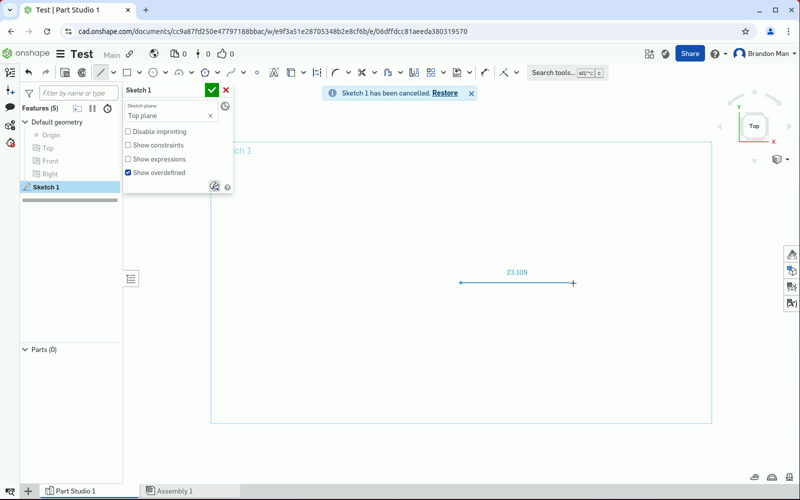
key_down(shift)
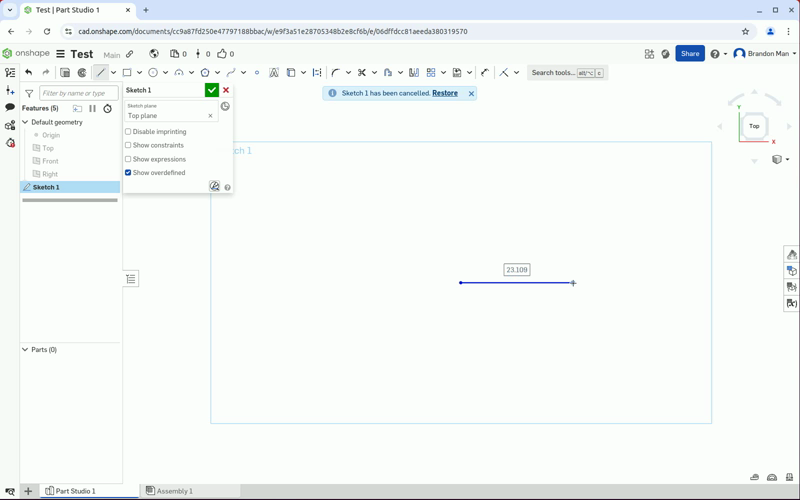
mouse_move(573, 170)
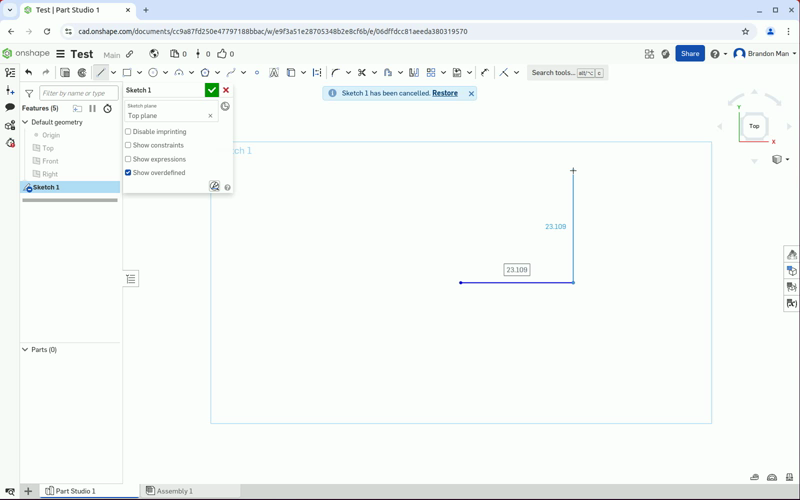
click(573, 170)
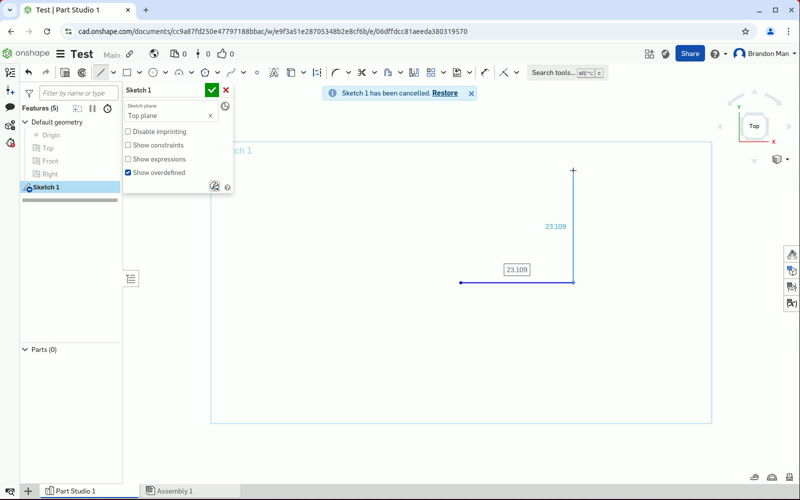
key_up(shift)
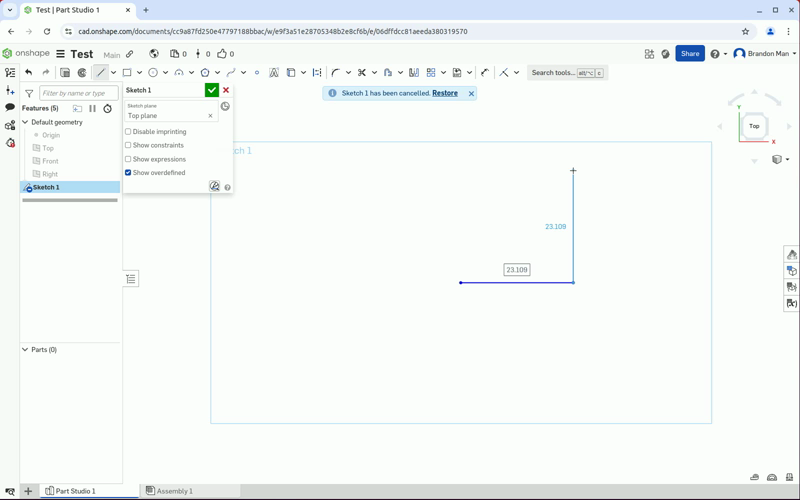
key_down(shift)
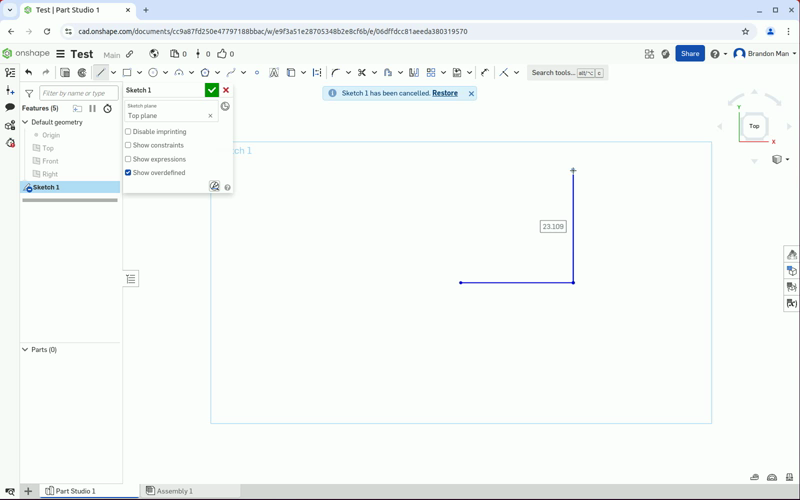
mouse_move(460, 170)
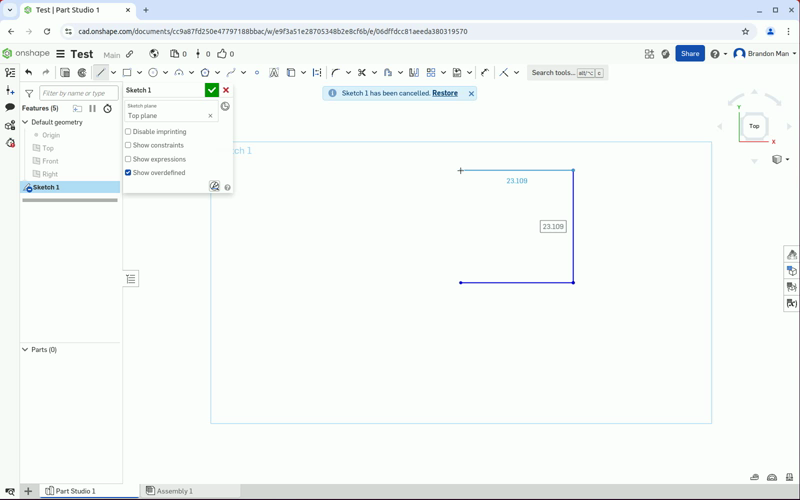
click(460, 170)
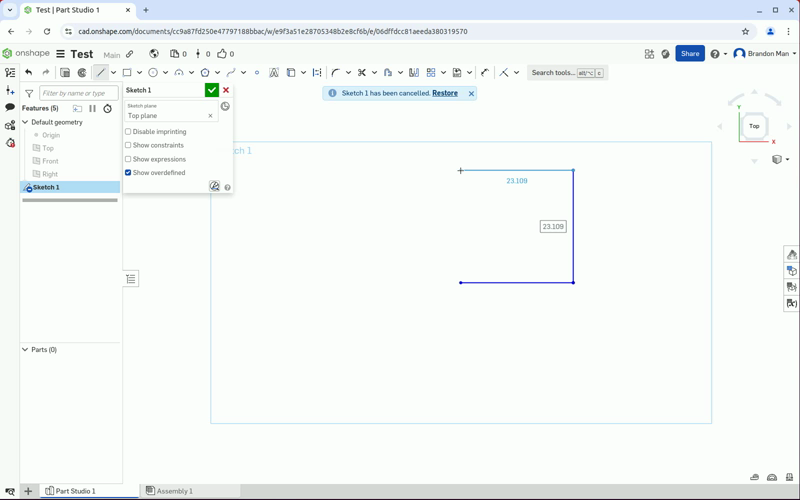
key_up(shift)
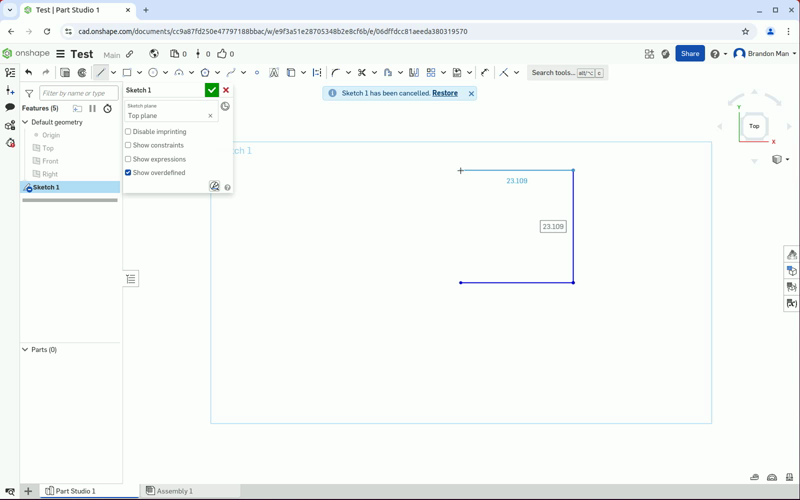
key_down(shift)
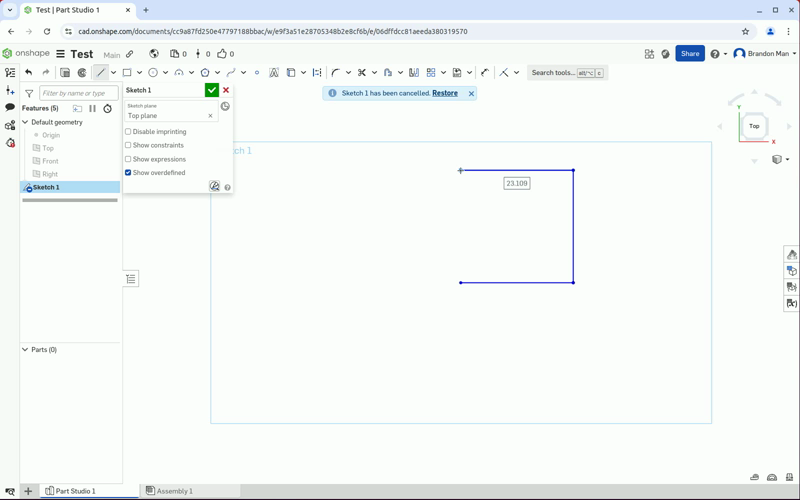
mouse_move(460, 282)
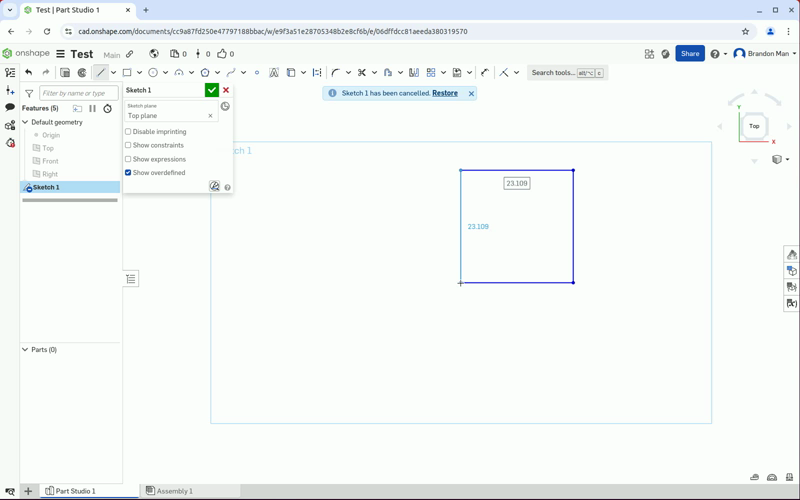
key_up(shift)
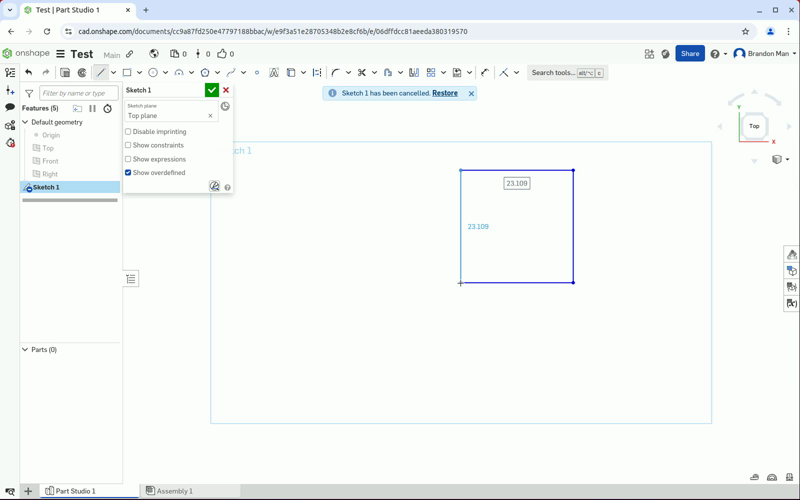
click(460, 282)
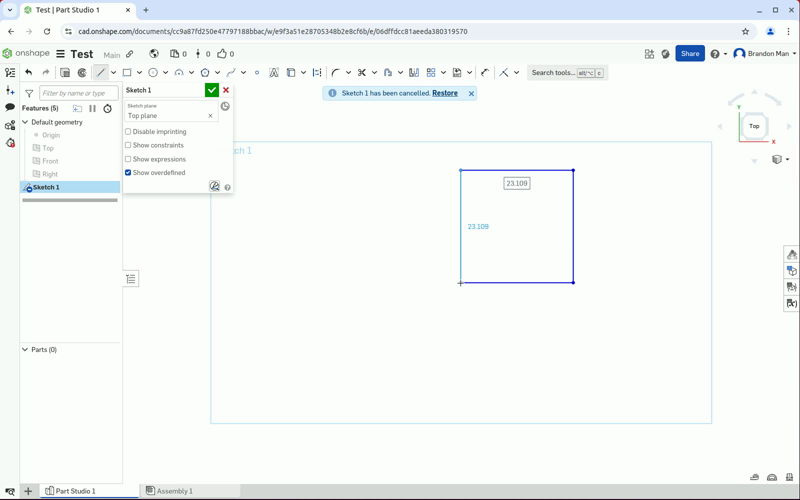
key(esc)
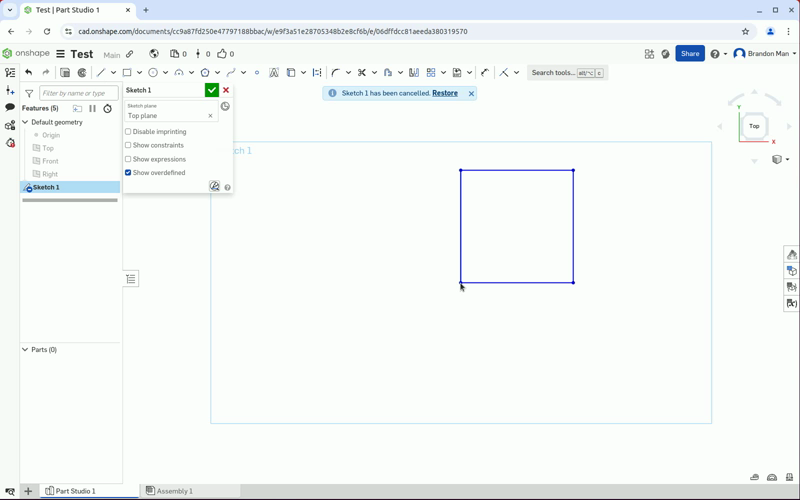
mouse_move(533, 256)
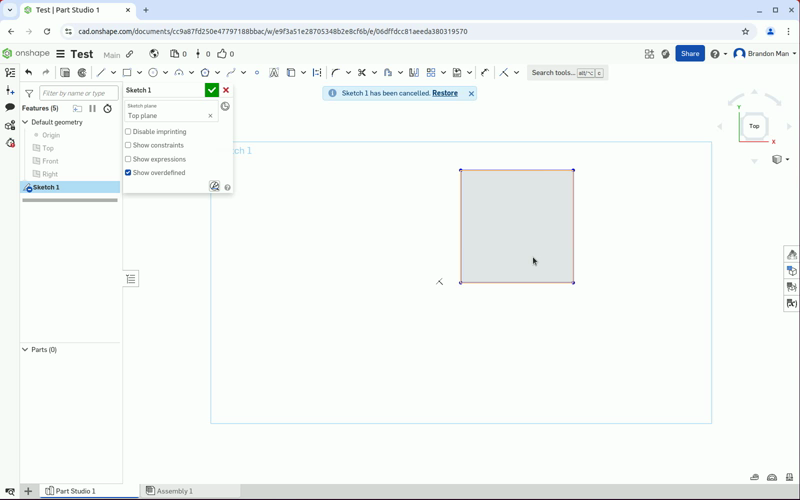
click(533, 256)
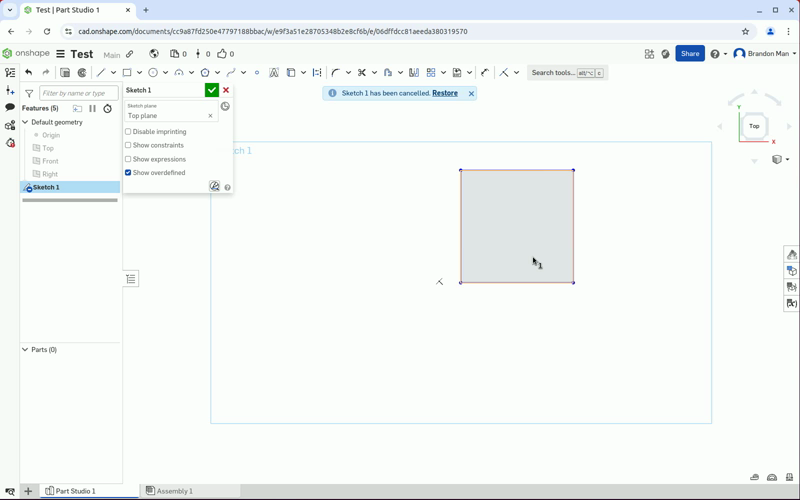
mouse_move(73, 352)
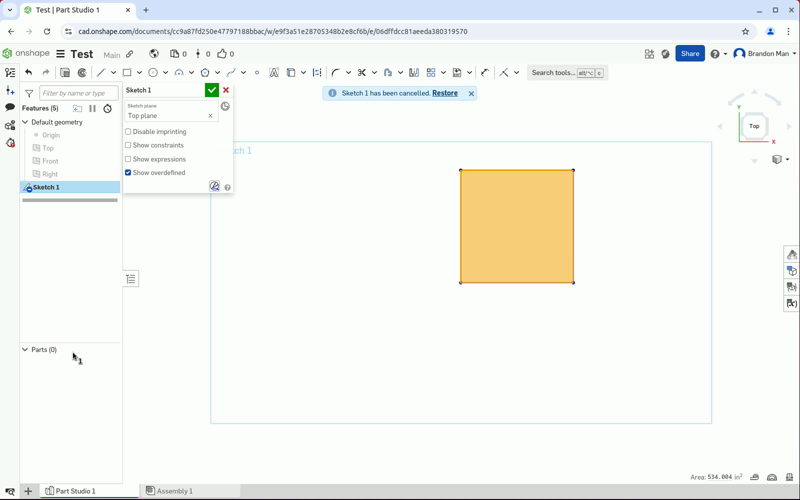
key(shift+y)
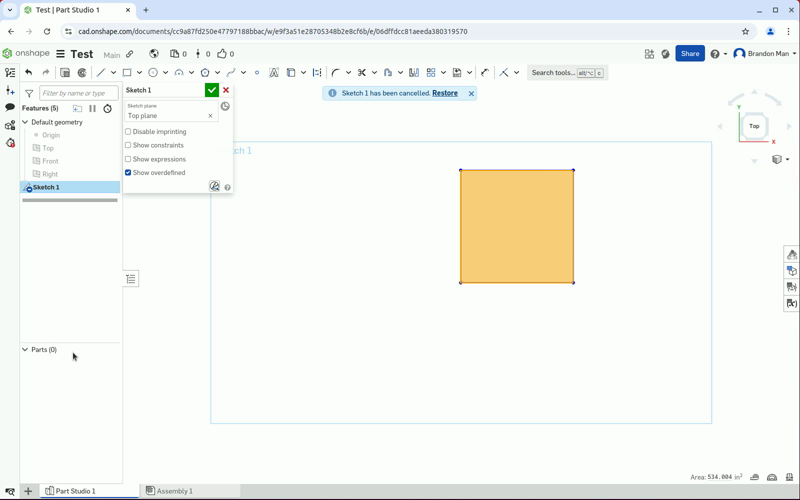
key(shift+e)
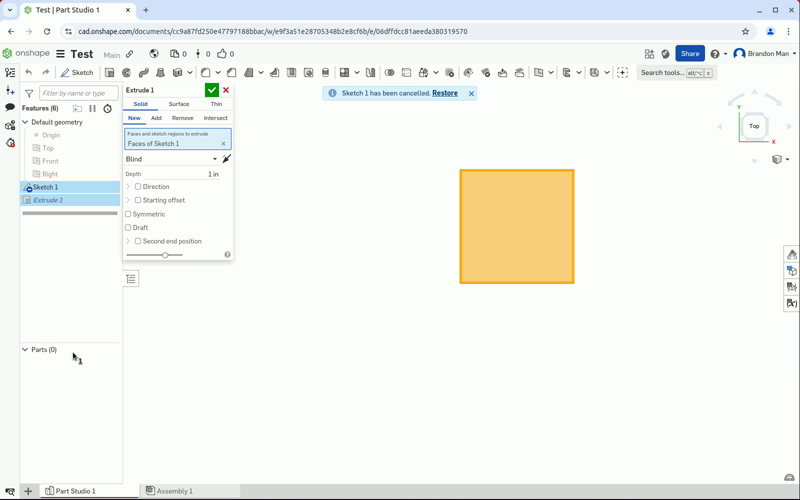
mouse_move(143, 106)
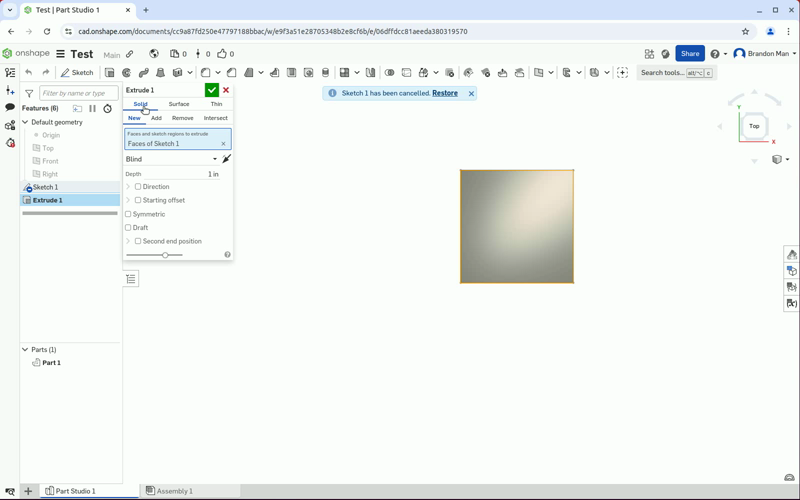
click(143, 106)
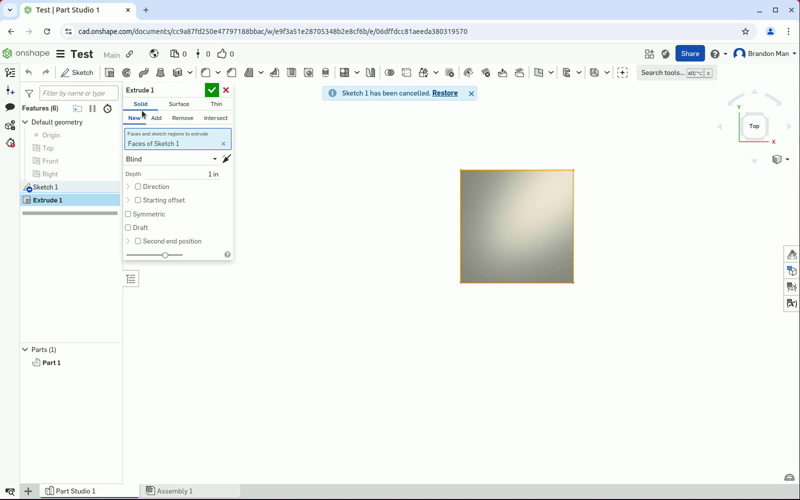
mouse_move(137, 120)
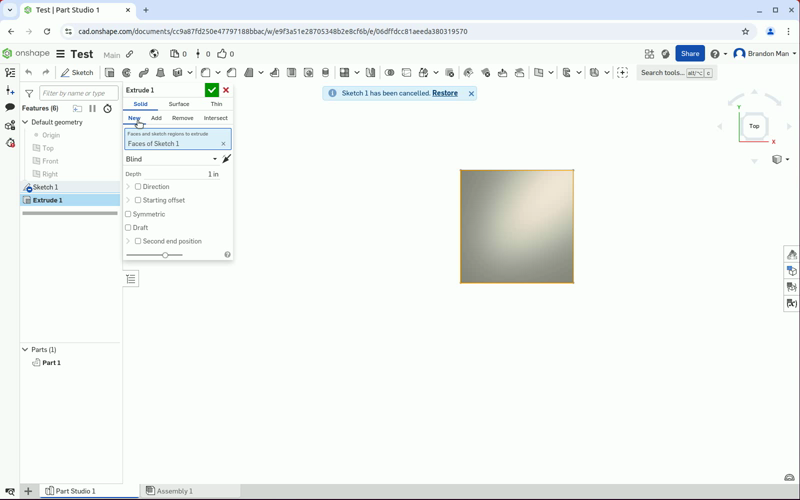
click(137, 120)
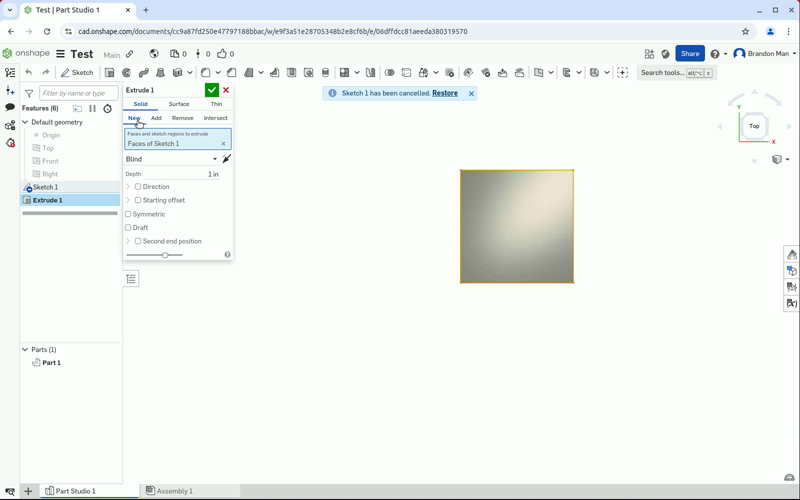
key(tab, 4)
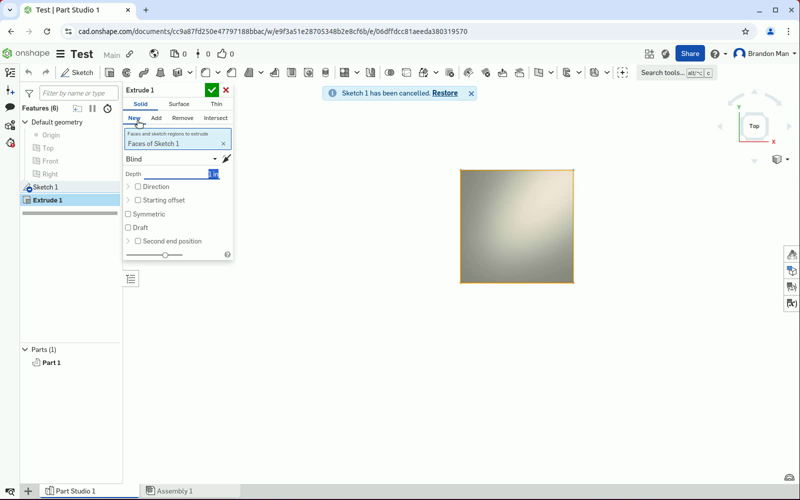
text(7.221)
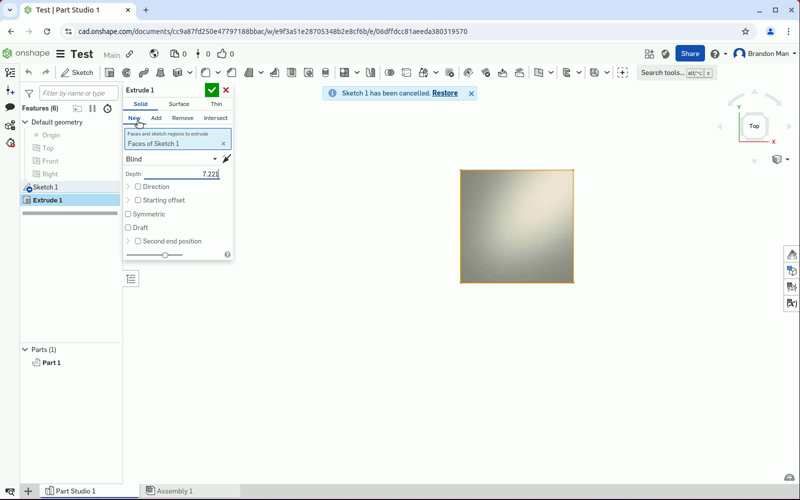
key(enter)
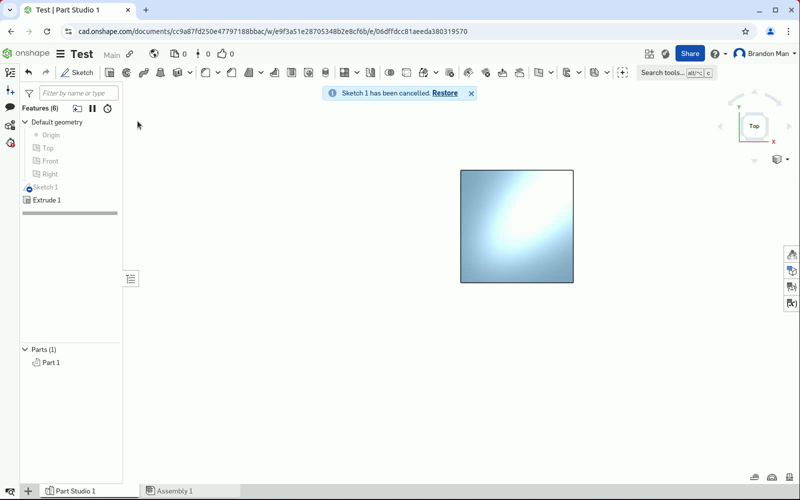
key(shift+h)
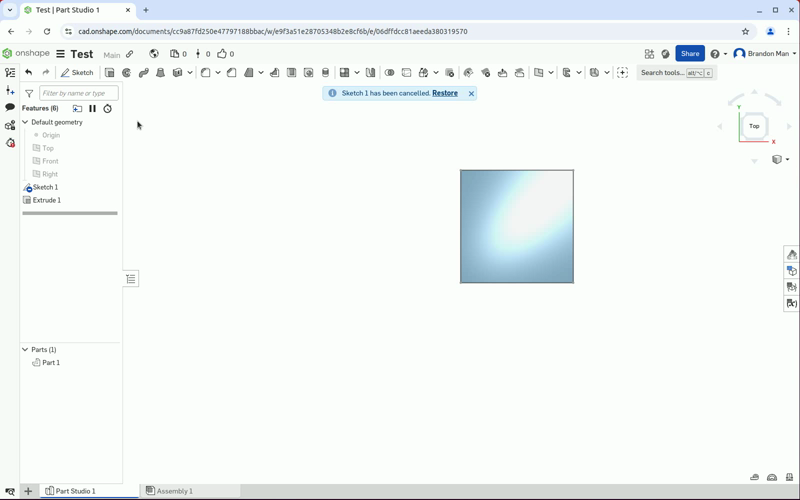
key(shift+h)
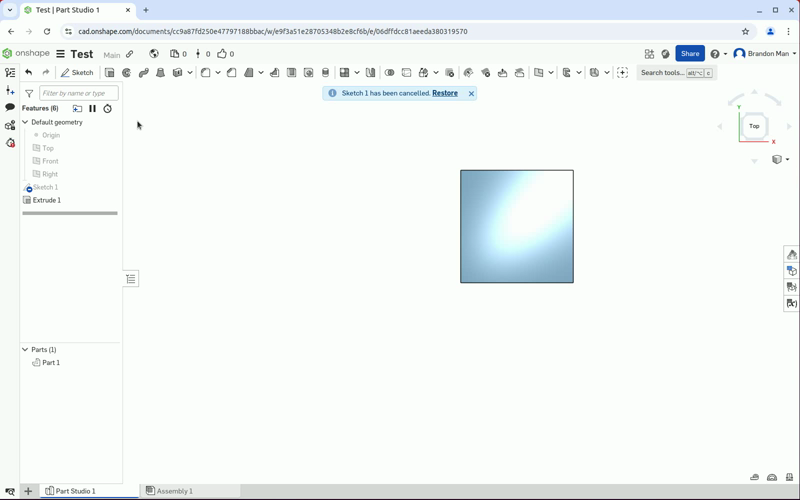
mouse_move(73, 189)
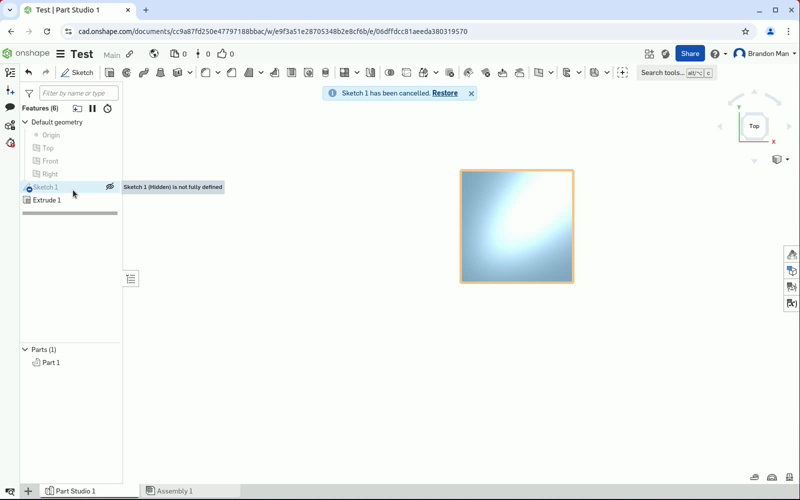
click(73, 189)
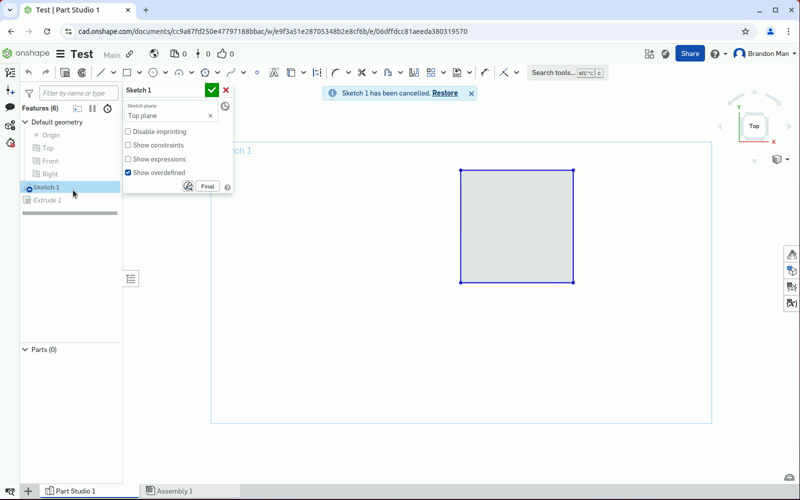
mouse_move(229, 92)
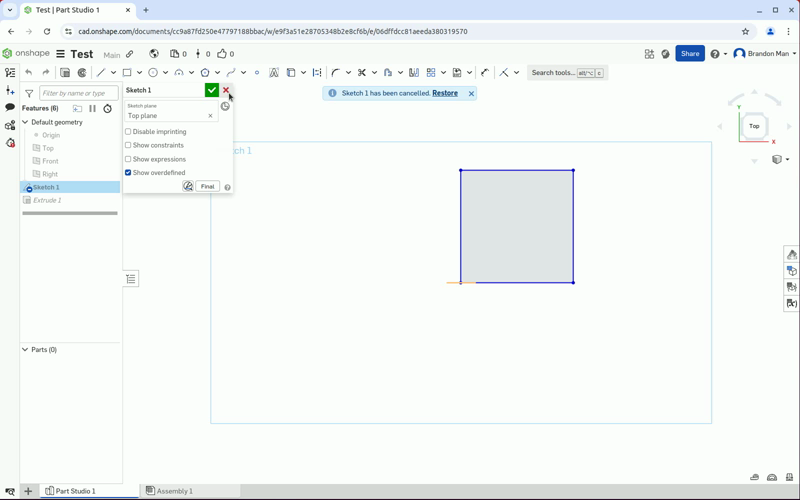
click(229, 92)
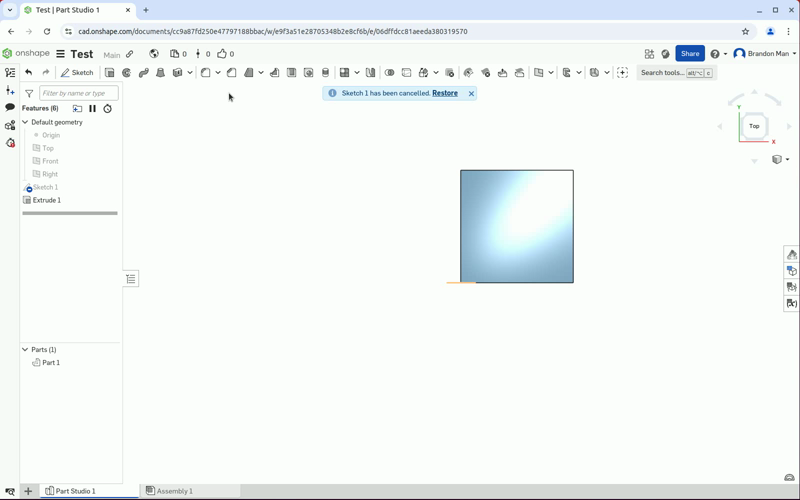
mouse_move(541, 75)
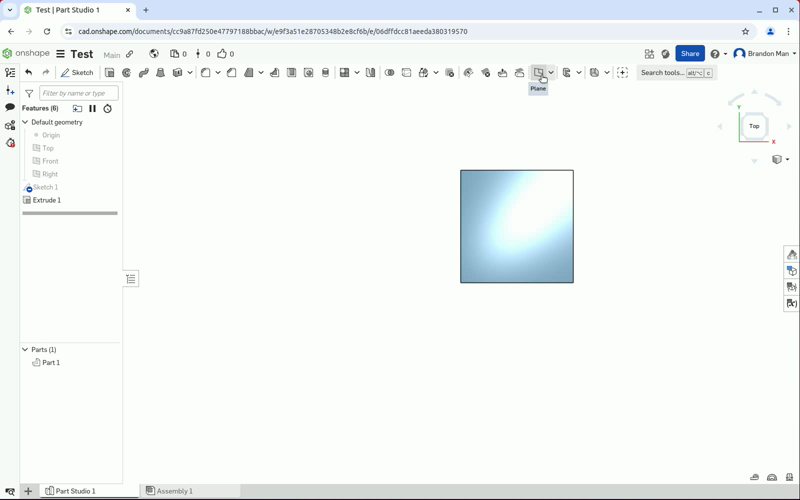
click(541, 75)
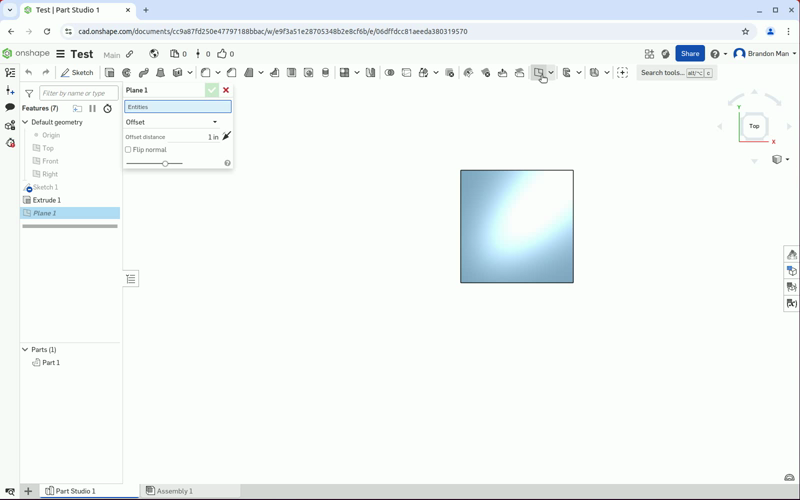
mouse_move(73, 150)
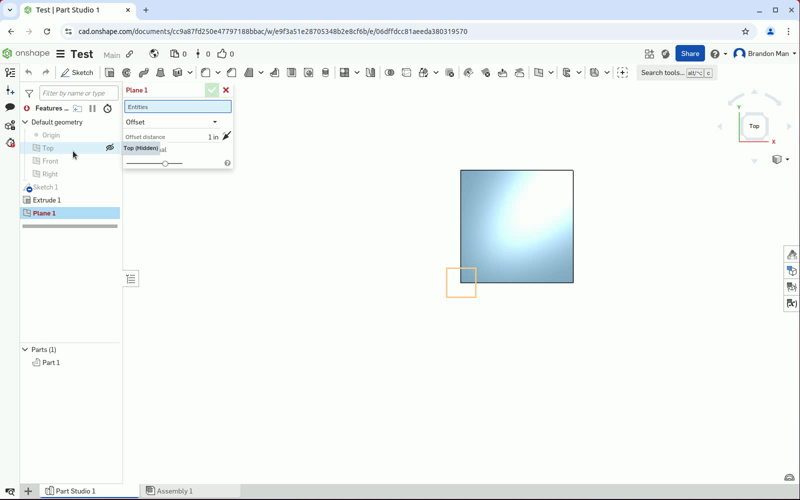
click(73, 150)
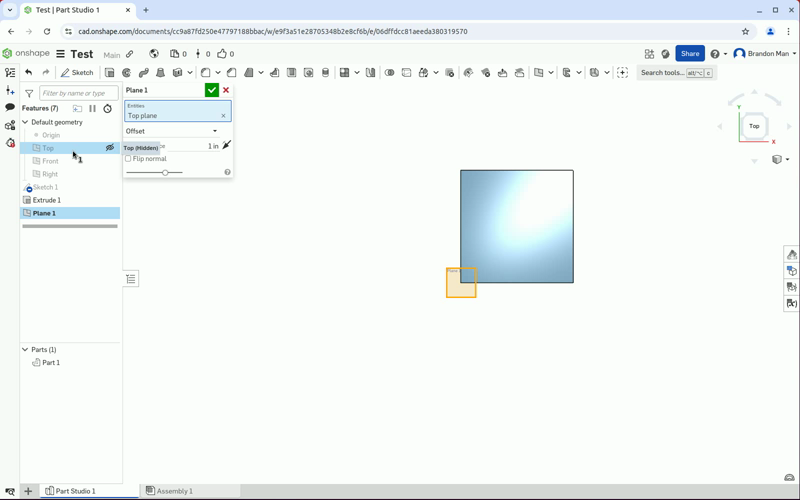
key(tab, 2)
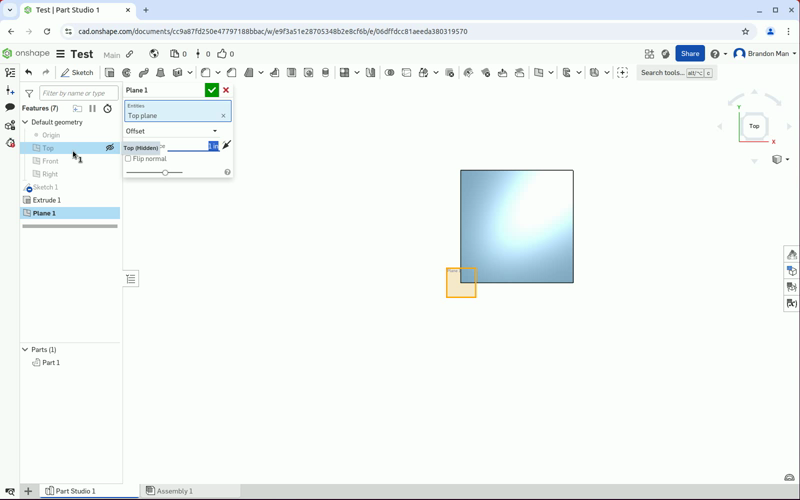
text(7.21)
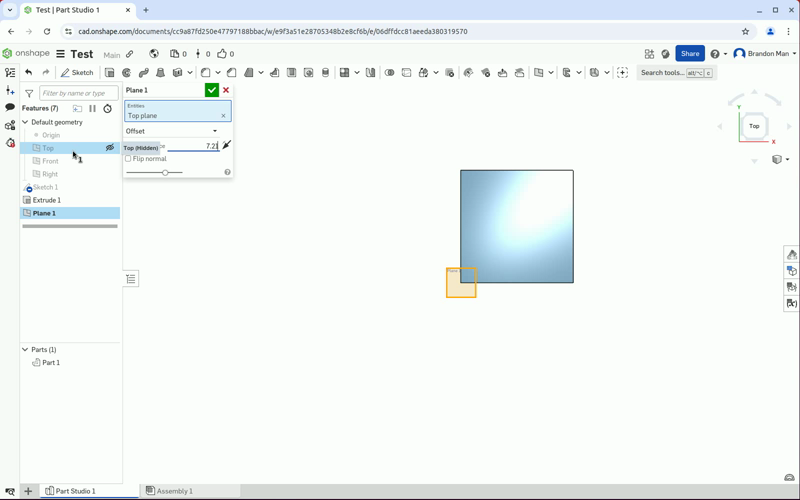
key(enter, 2)
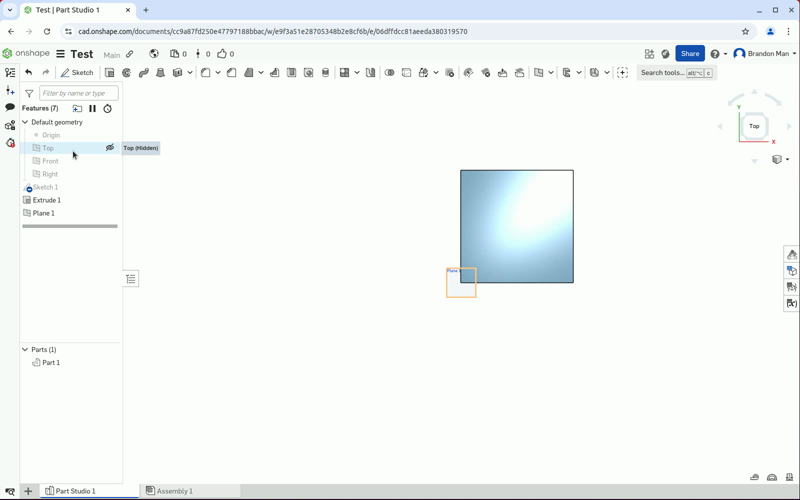
key(shift+s)
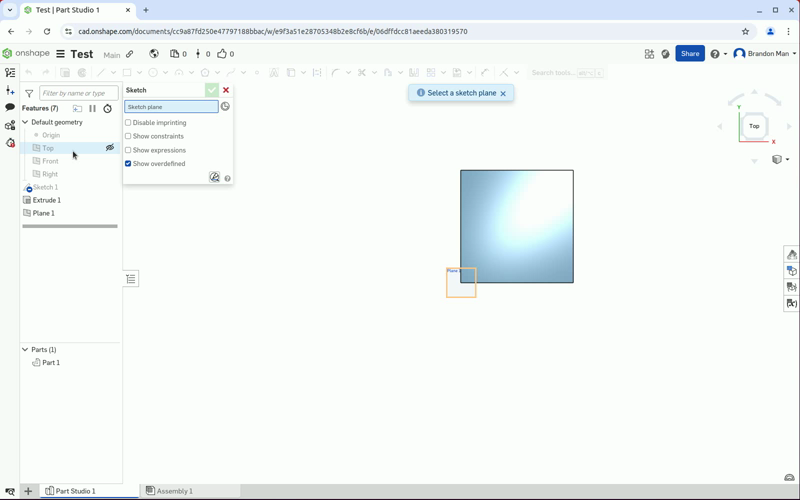
mouse_move(73, 215)
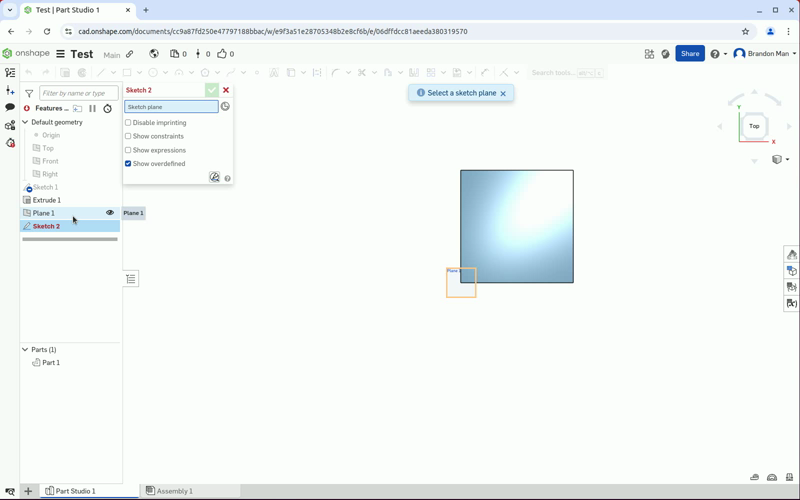
click(73, 215)
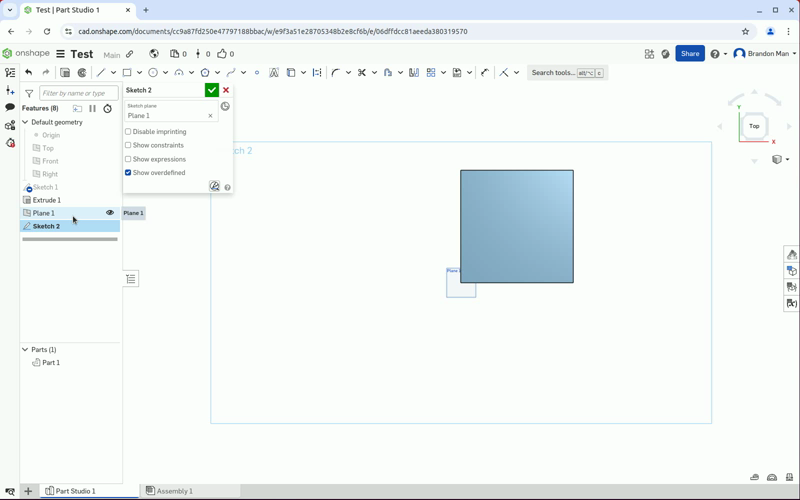
mouse_move(73, 352)
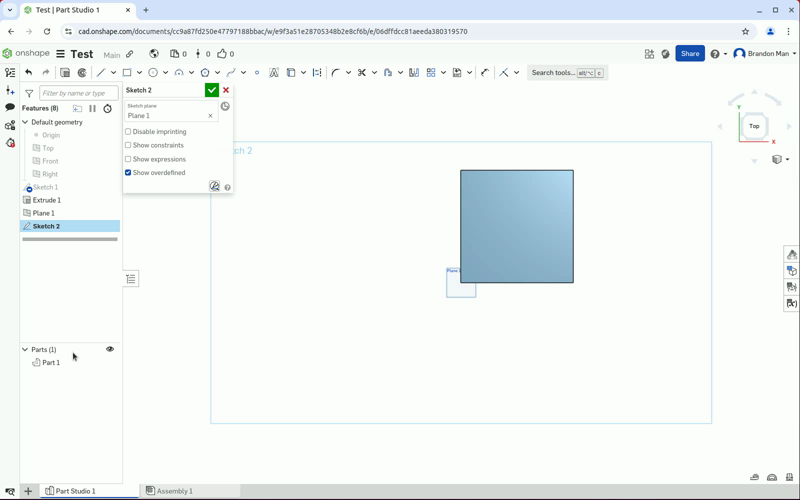
key(y)
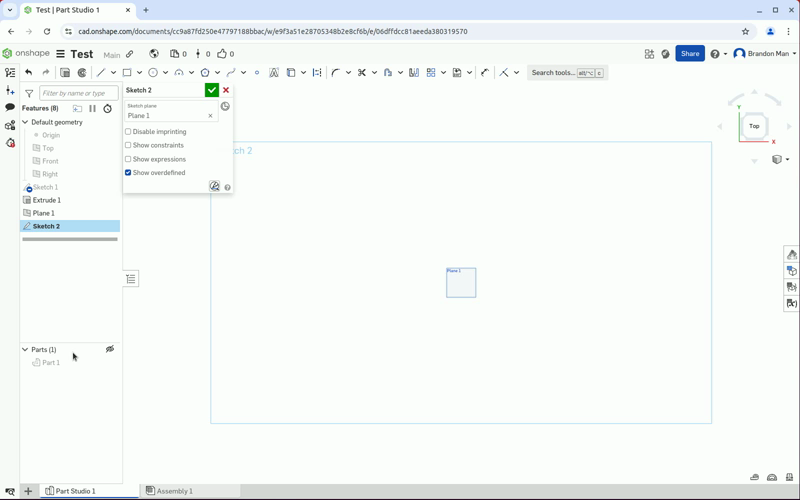
key(l)
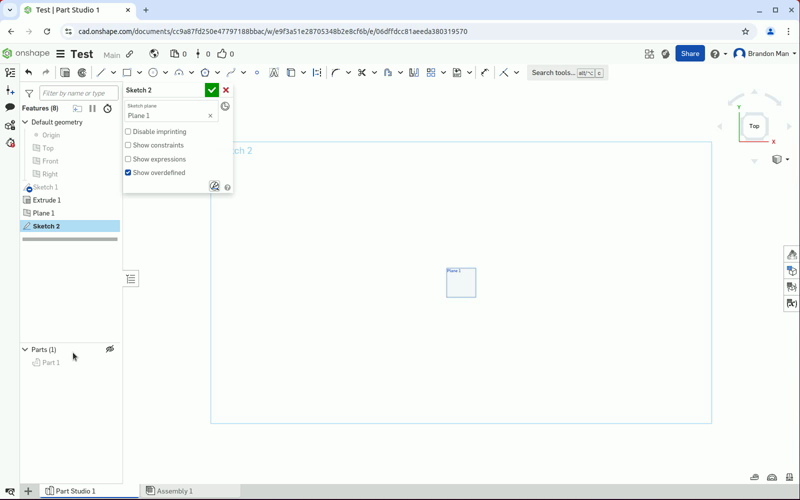
key_down(shift)
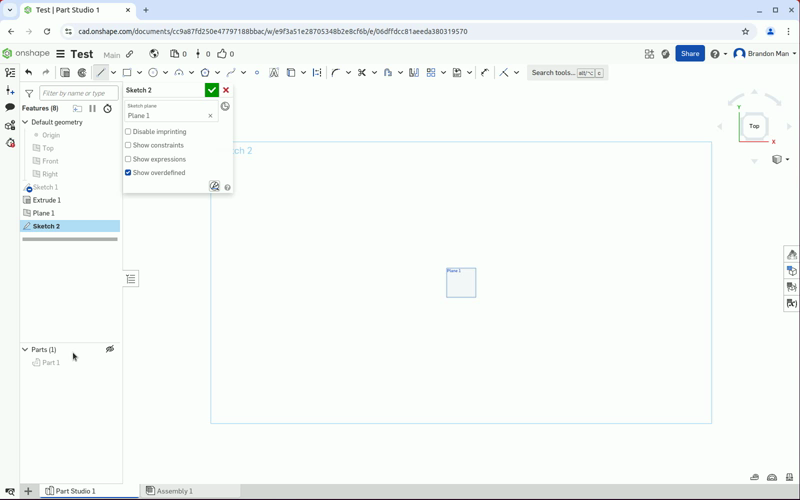
mouse_move(470, 273)
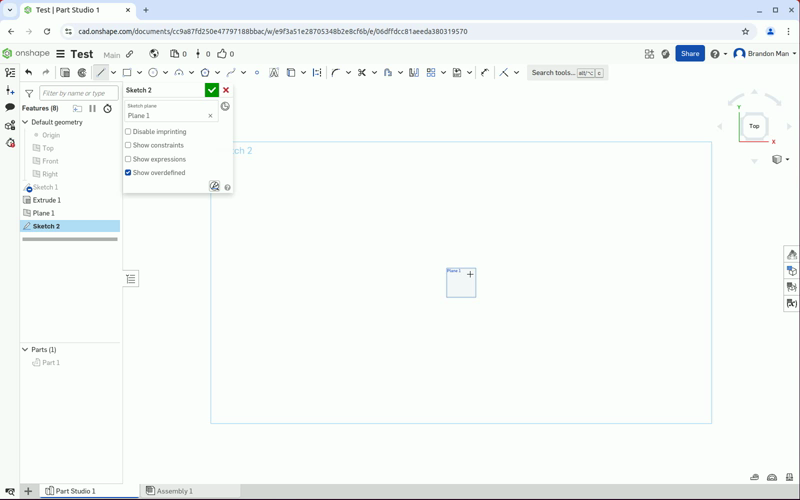
click(470, 273)
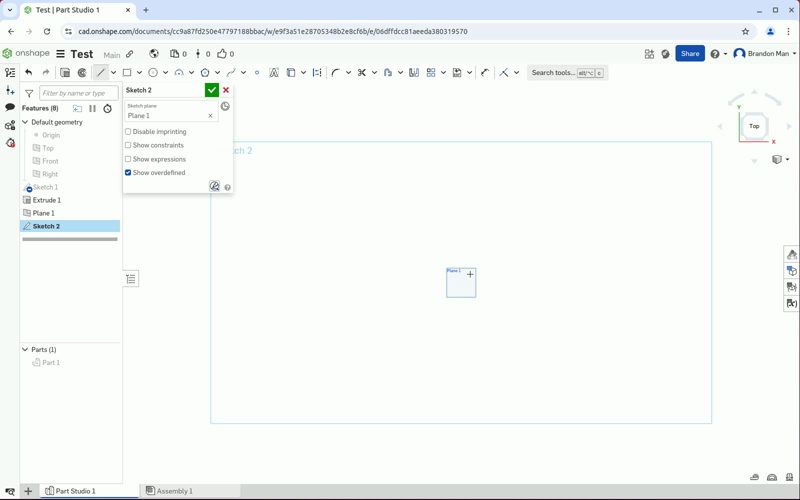
key_up(shift)
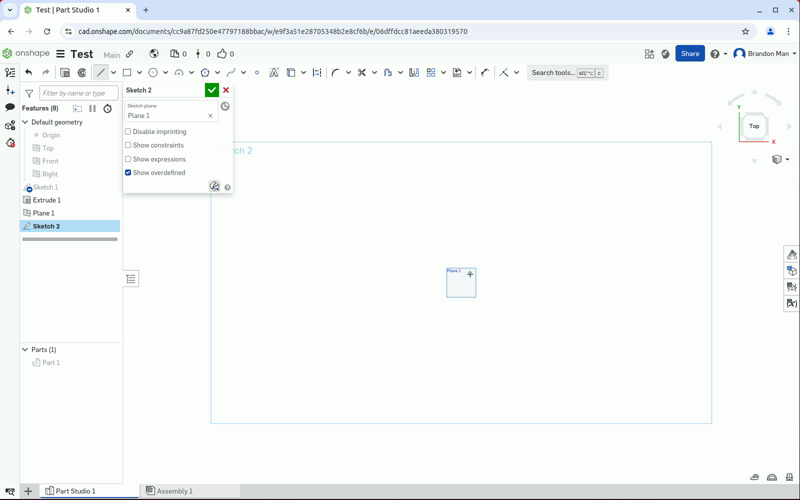
key_down(shift)
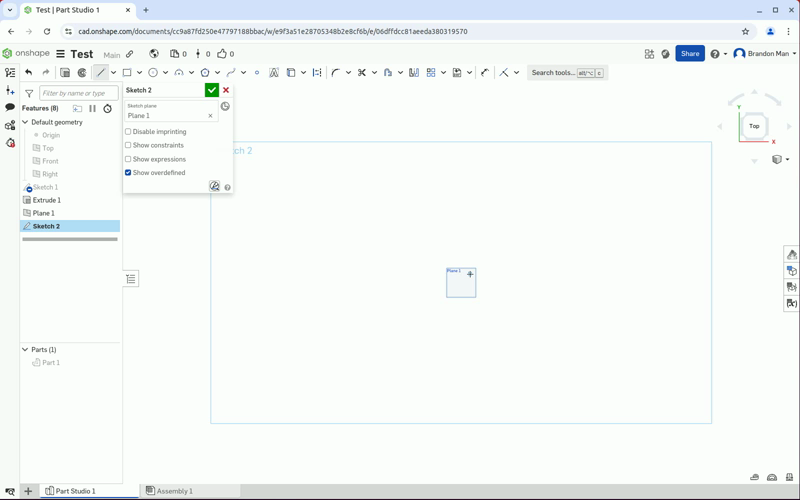
mouse_move(565, 273)
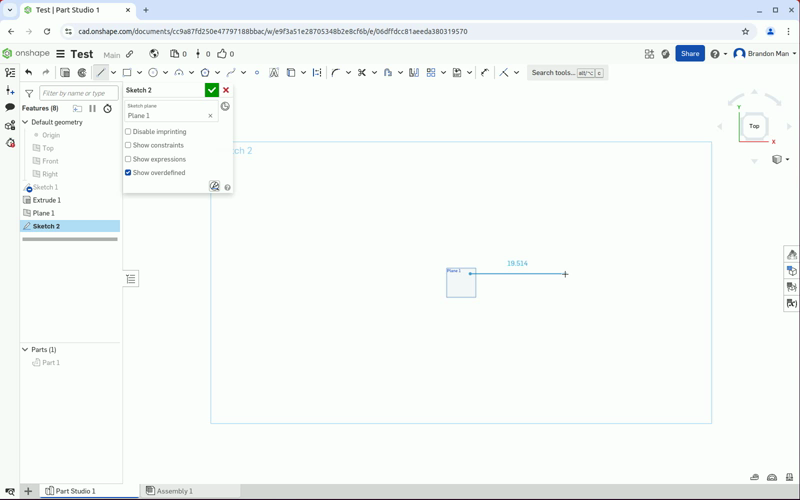
click(565, 273)
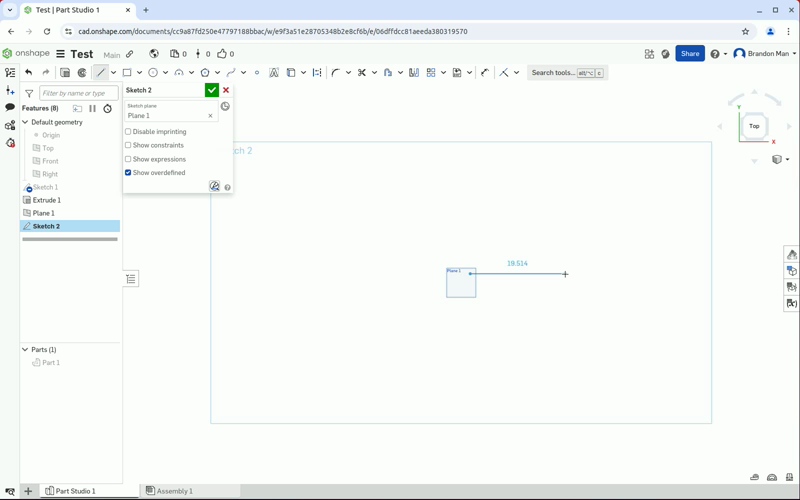
key_up(shift)
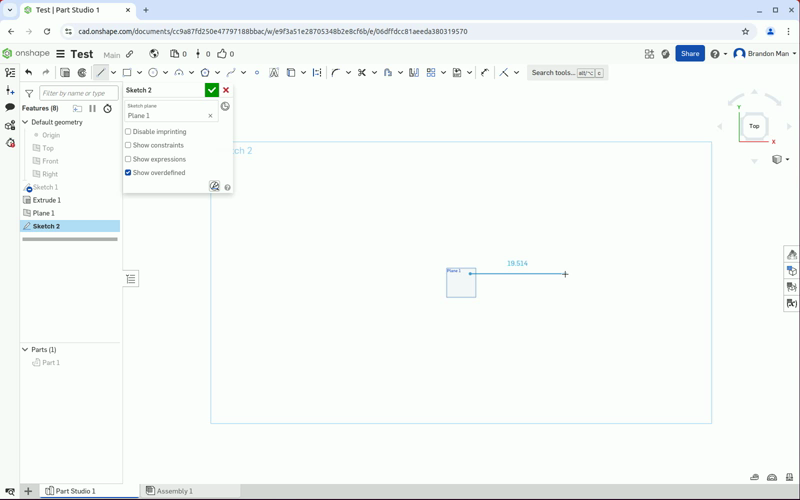
key_down(shift)
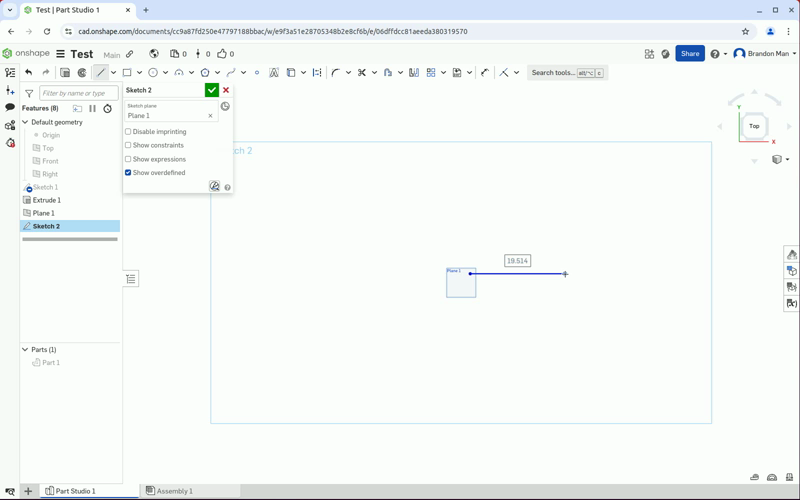
mouse_move(565, 178)
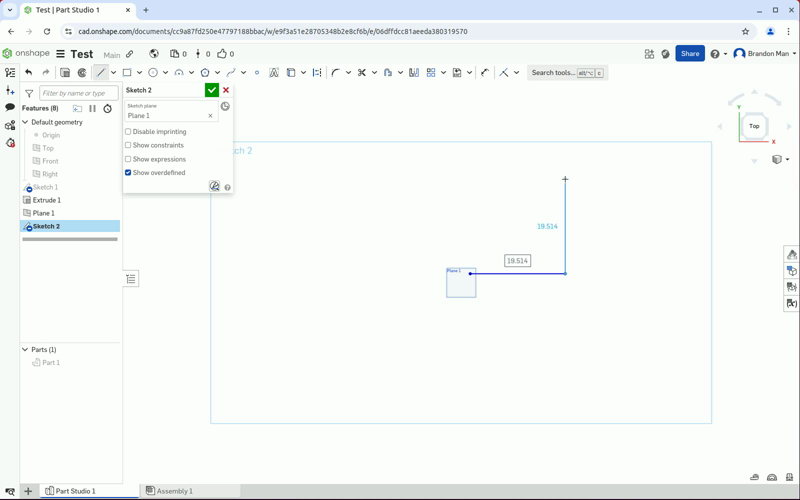
click(565, 178)
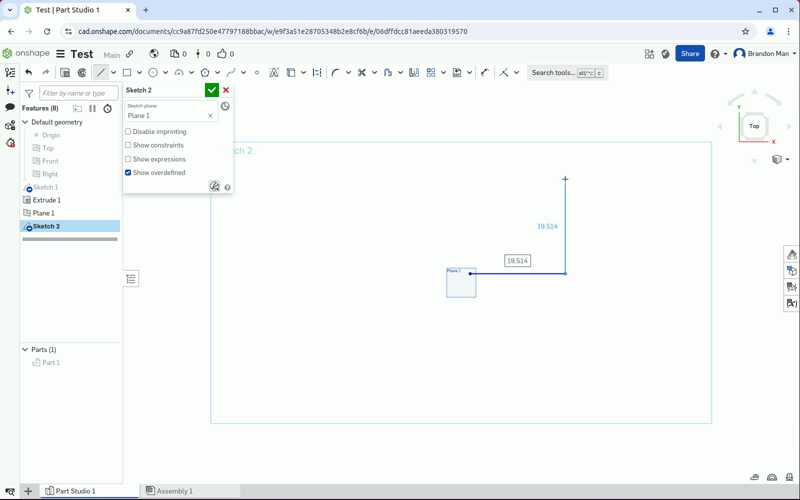
key_up(shift)
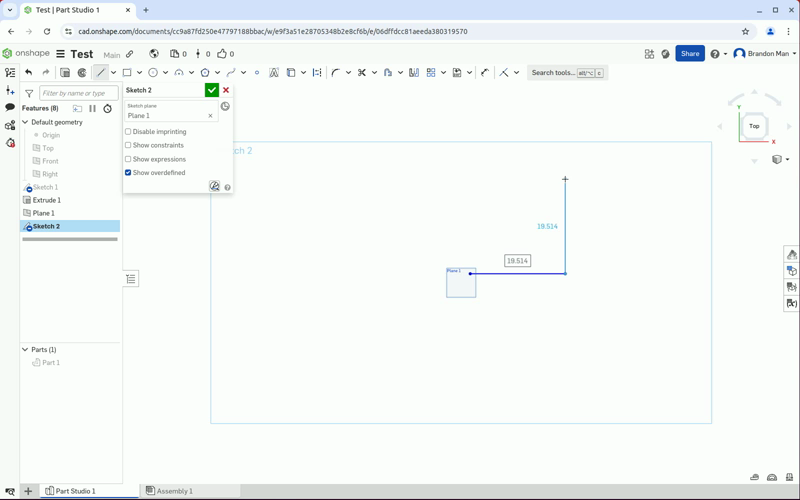
key_down(shift)
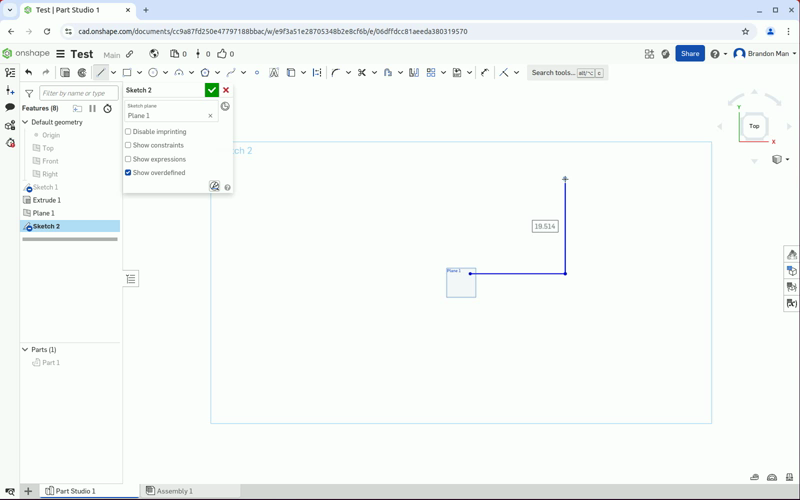
mouse_move(470, 178)
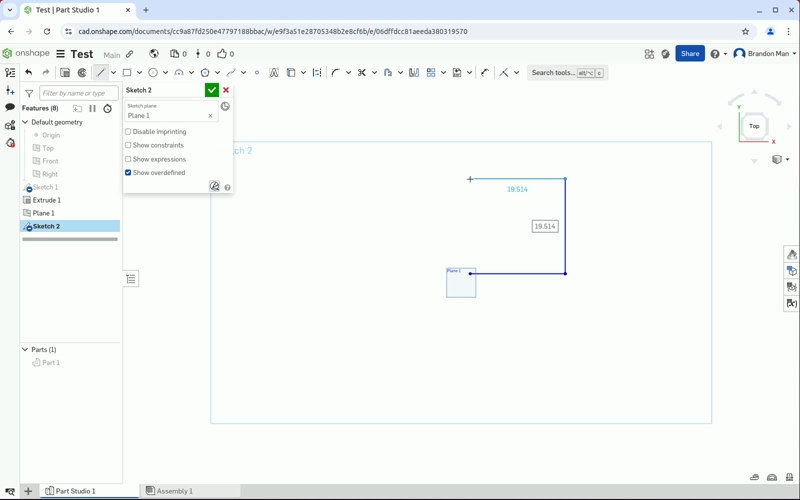
click(470, 178)
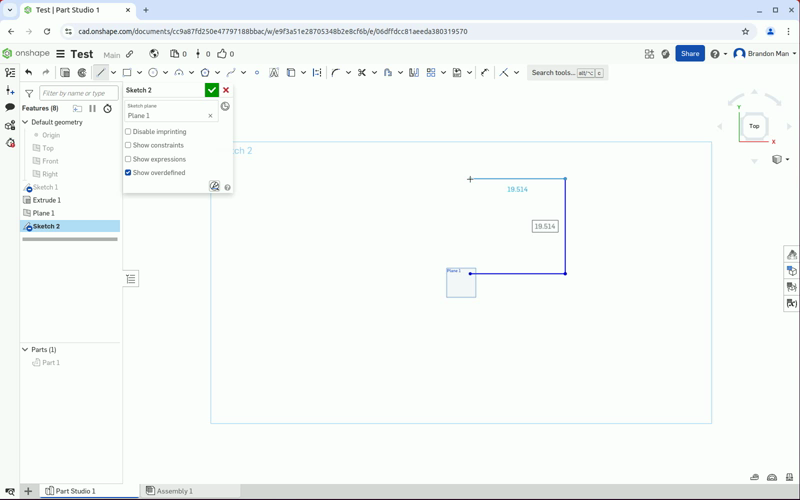
key_up(shift)
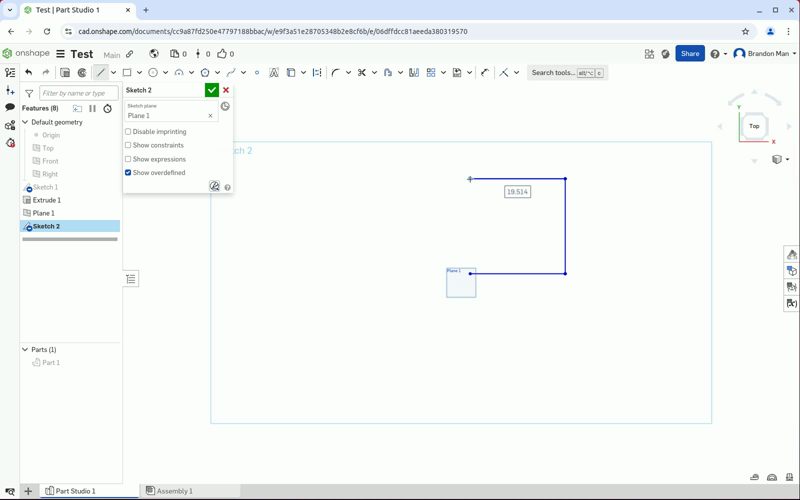
key_down(shift)
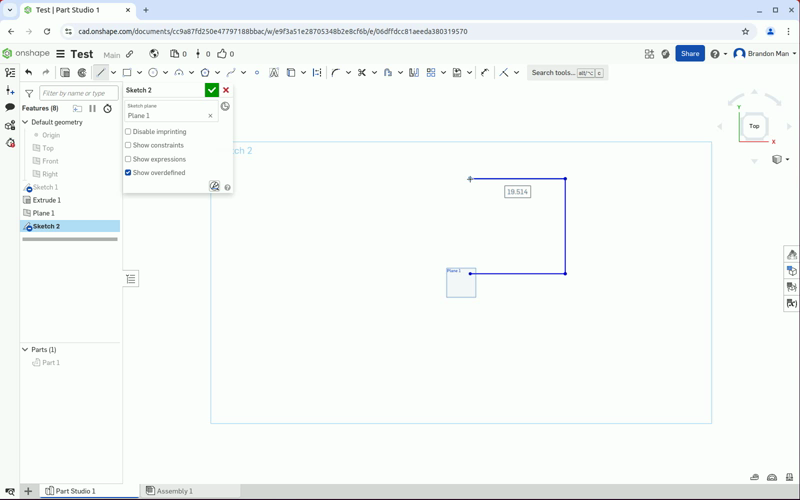
mouse_move(470, 273)
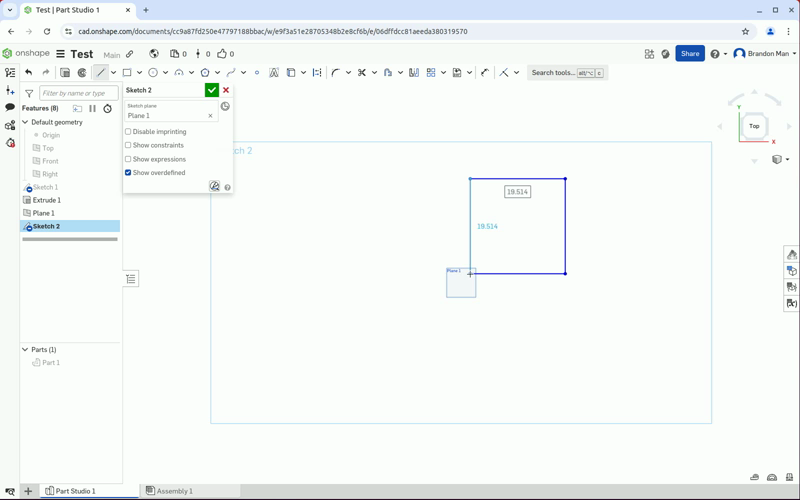
key_up(shift)
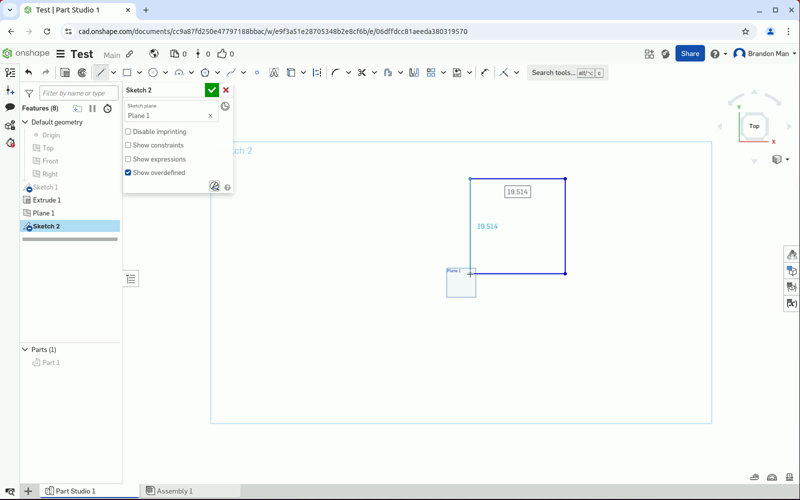
click(470, 273)
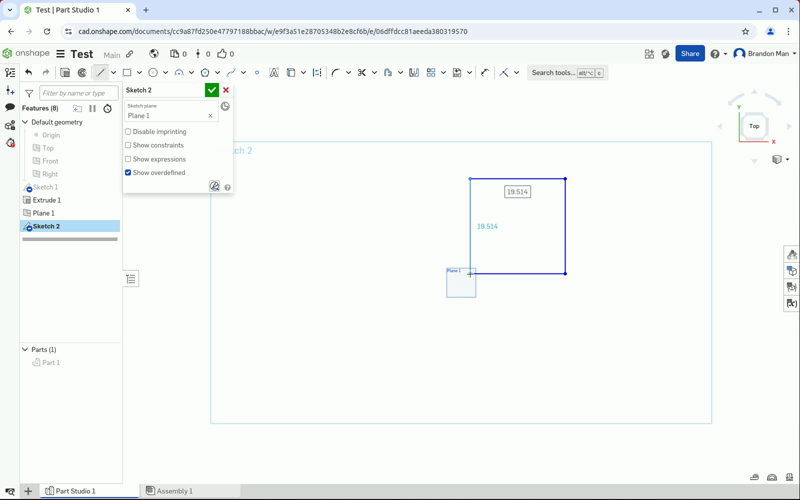
key(esc)
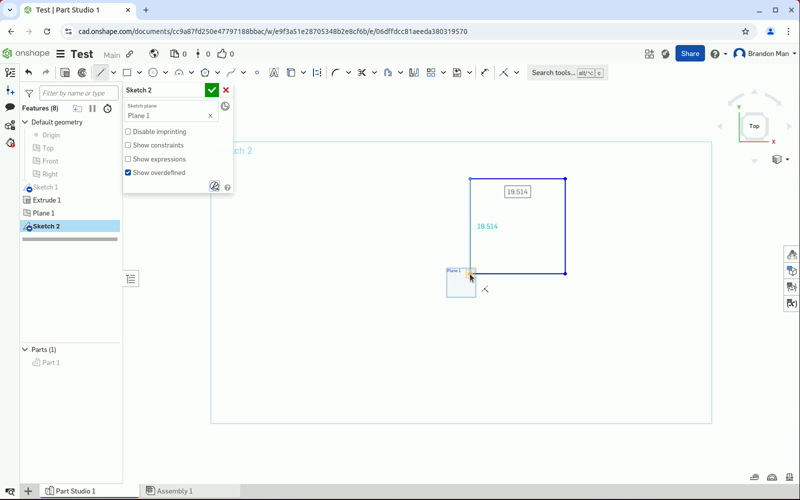
mouse_move(509, 250)
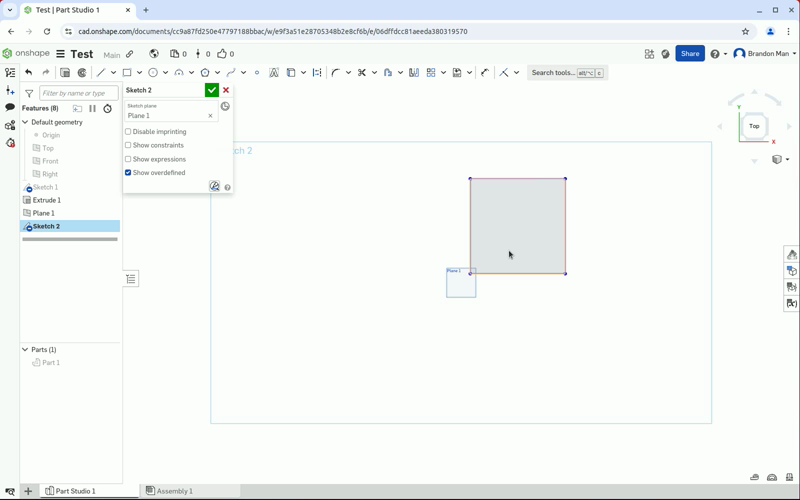
click(509, 250)
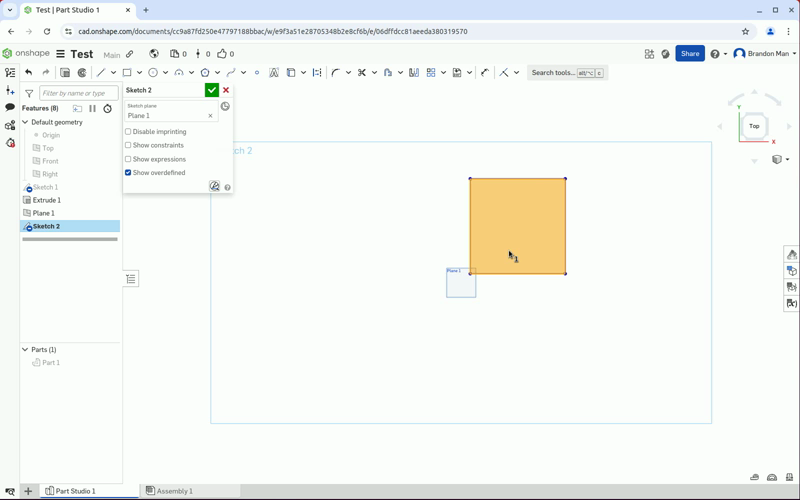
mouse_move(73, 352)
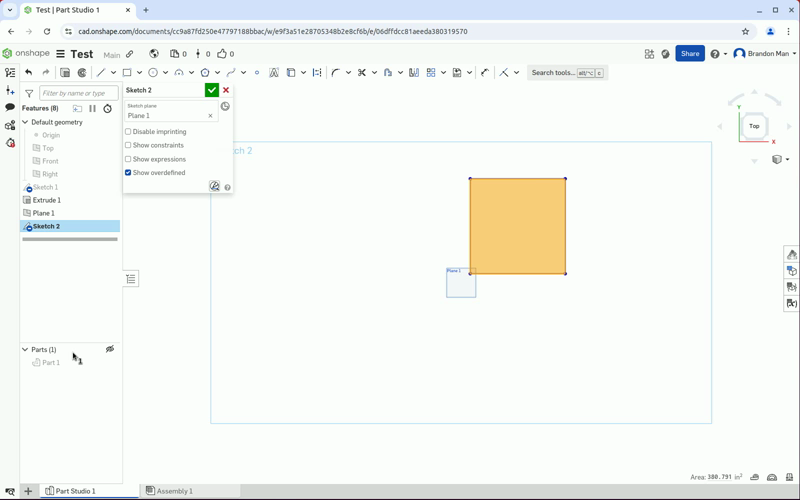
key(shift+y)
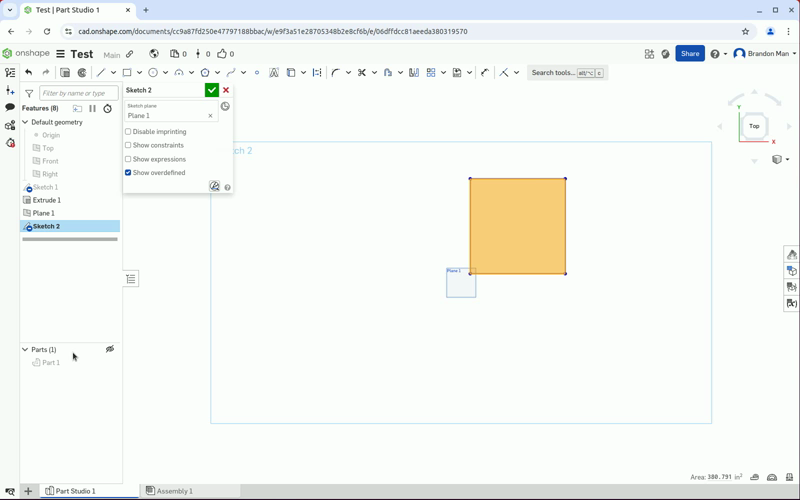
key(shift+e)
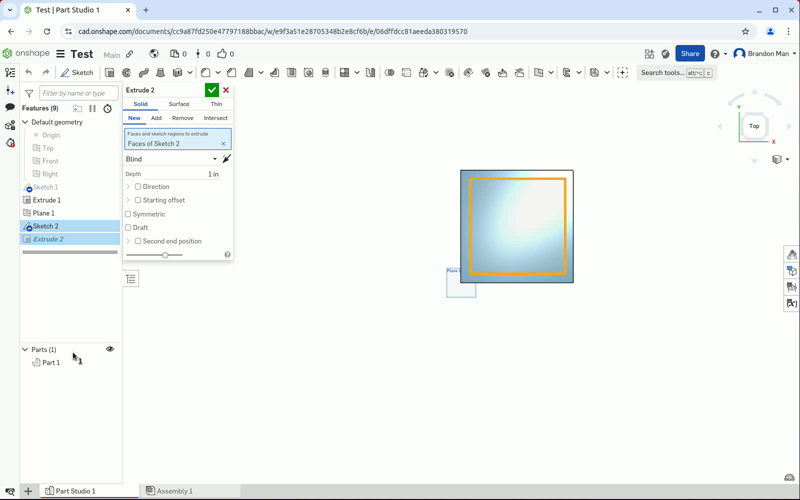
mouse_move(143, 106)
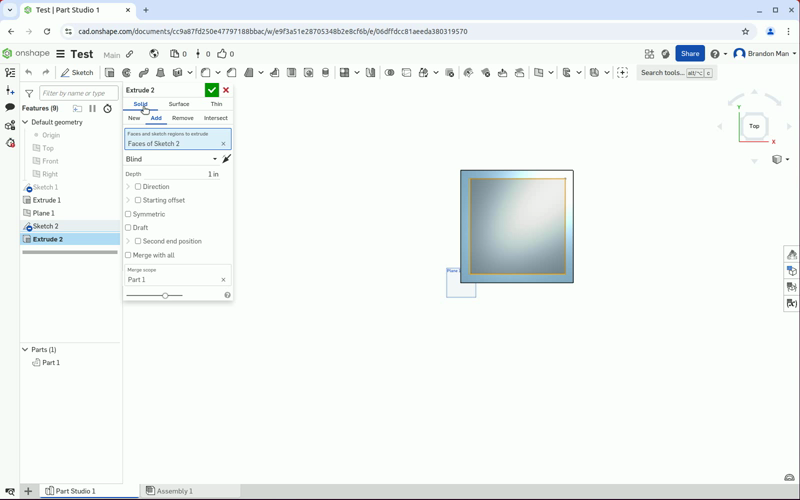
click(143, 106)
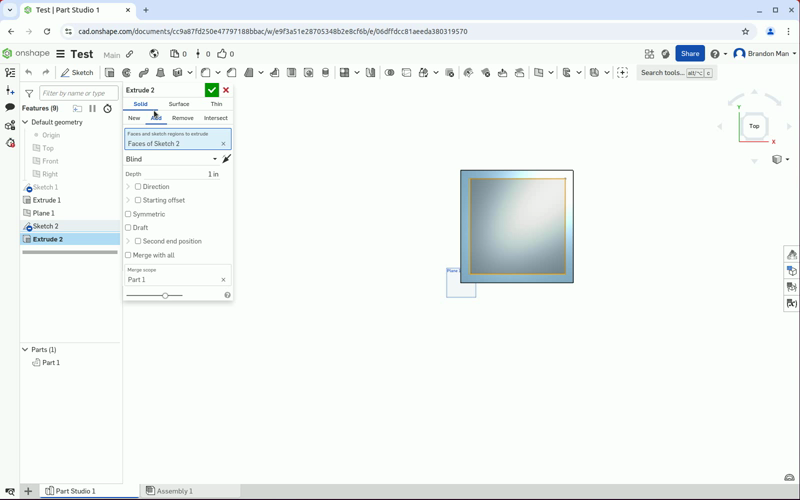
mouse_move(186, 120)
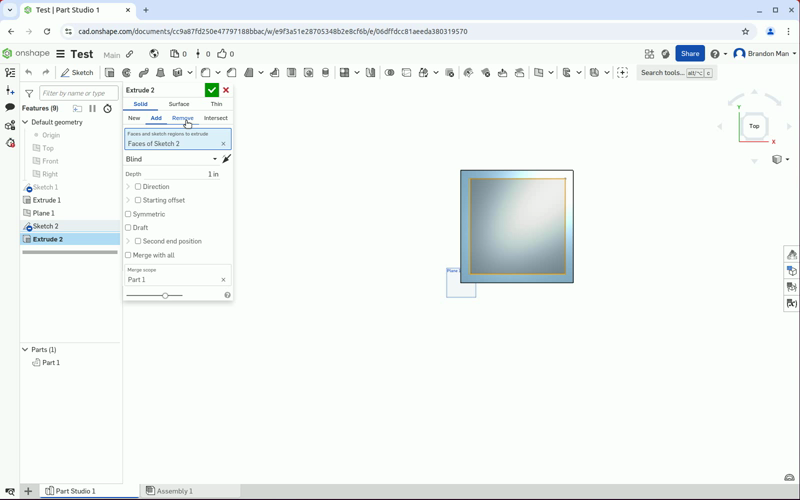
click(186, 120)
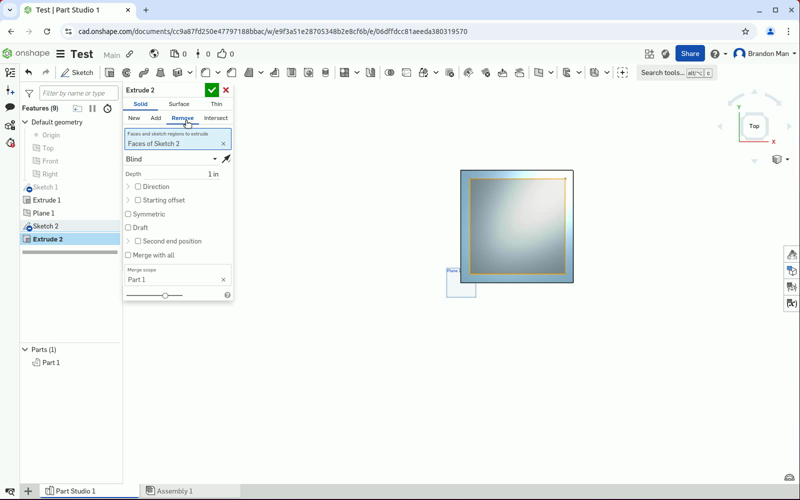
key(tab, 4)
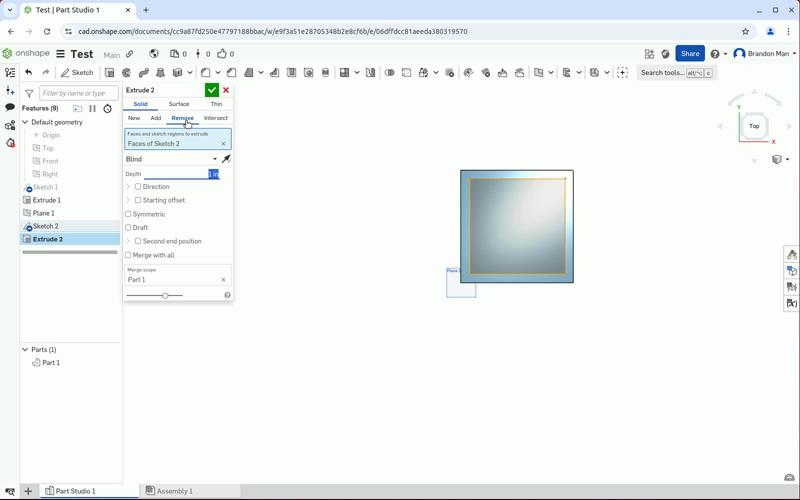
text(4.814)
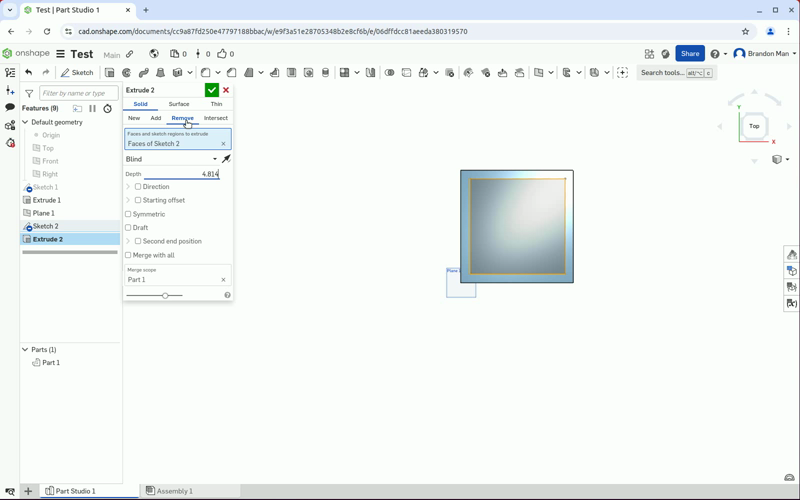
key(tab, 6)
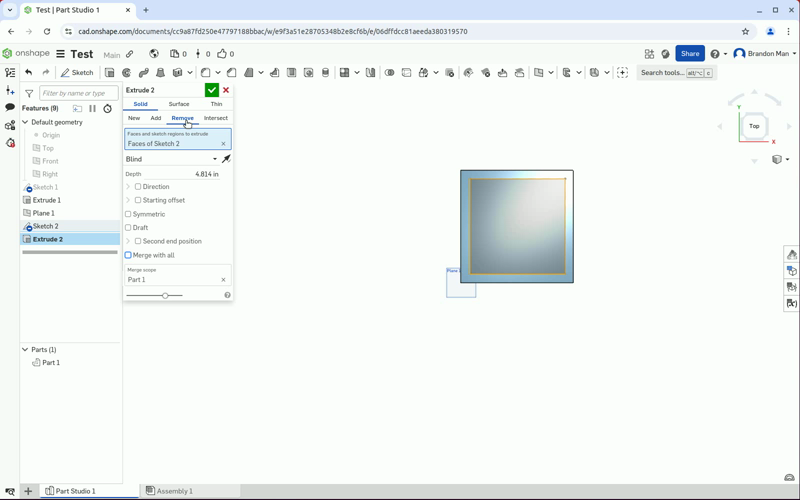
key(space)
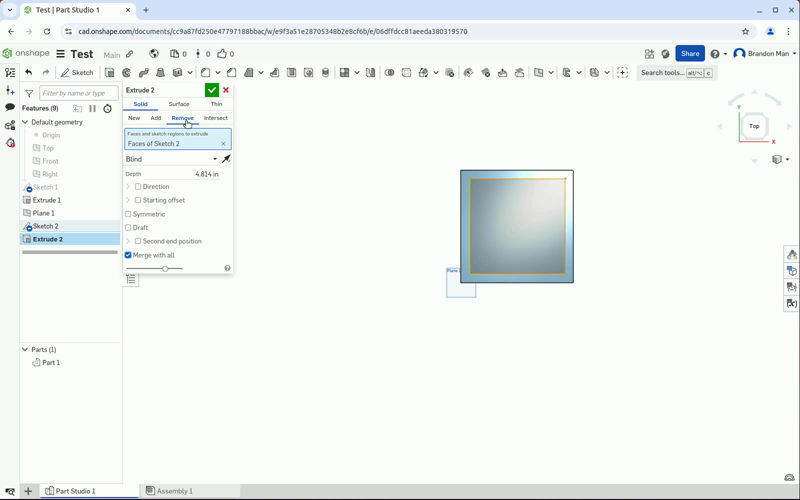
key(enter)
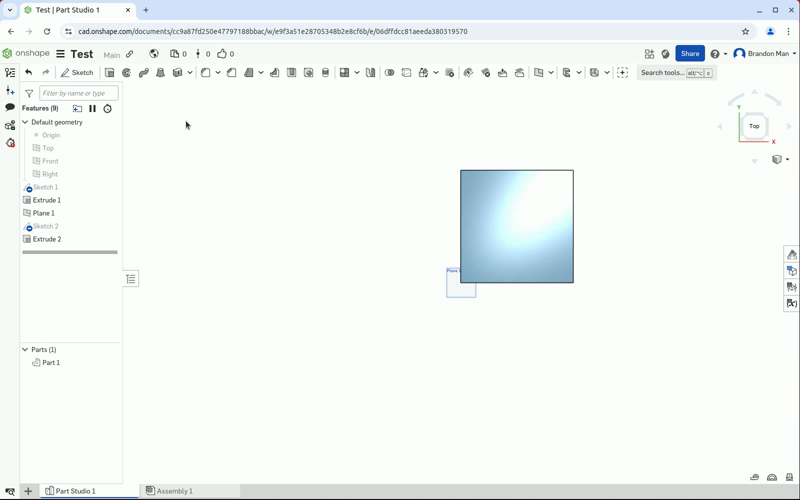
key(shift+h)
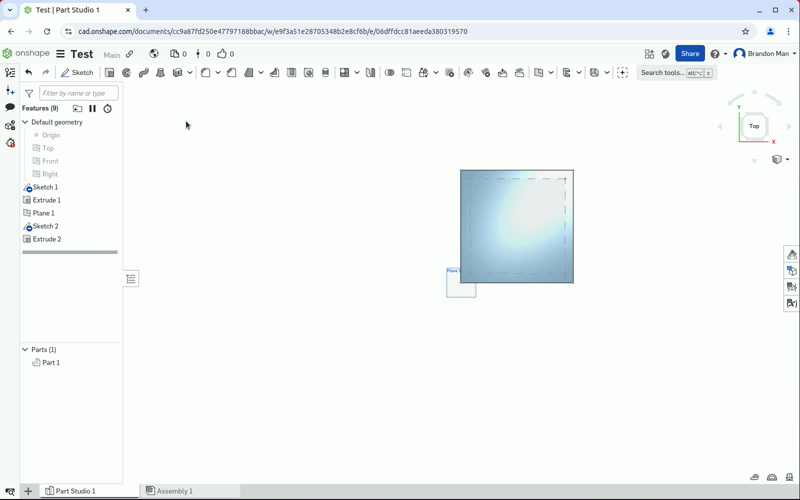
key(shift+h)
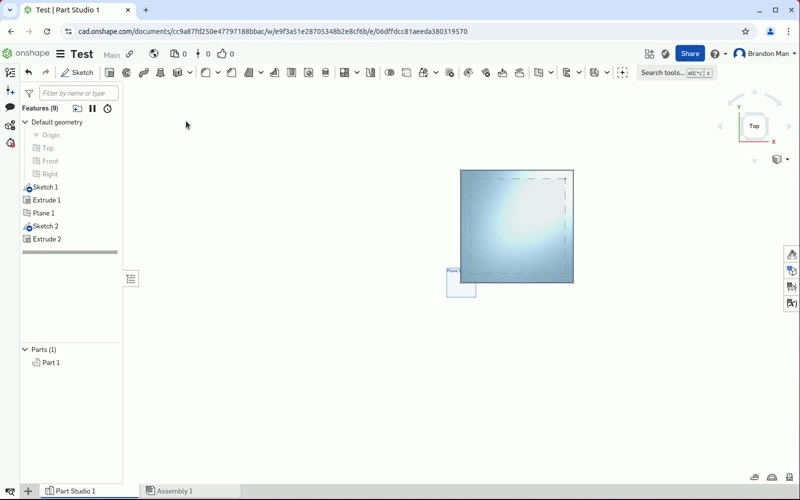
key(shift+7)
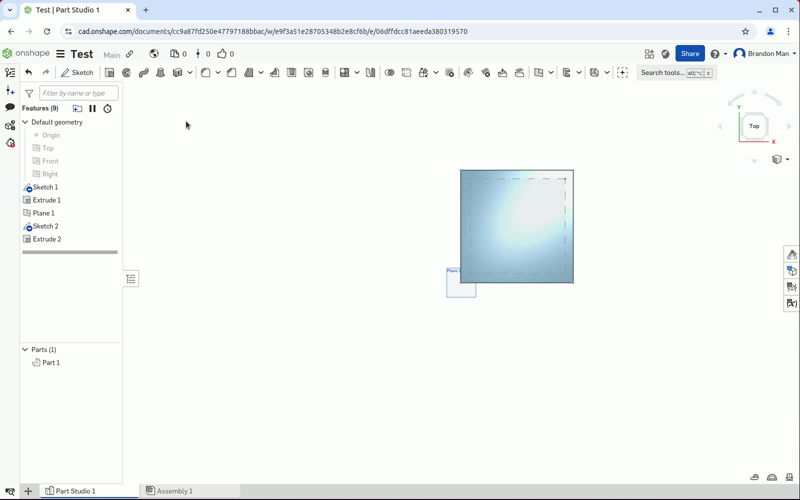
key(up, 3)
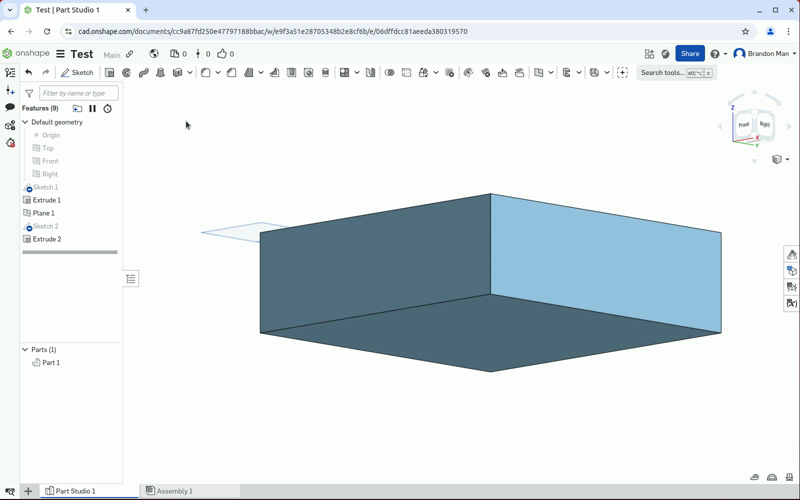
key(left, 3)
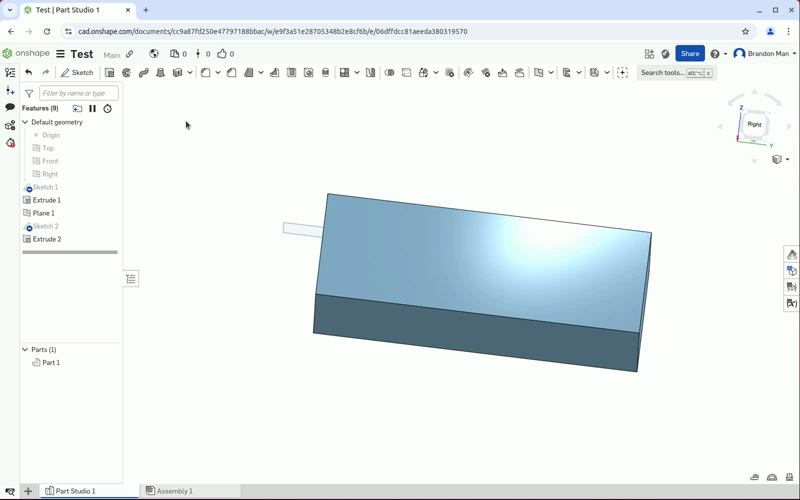
key(right, 3)
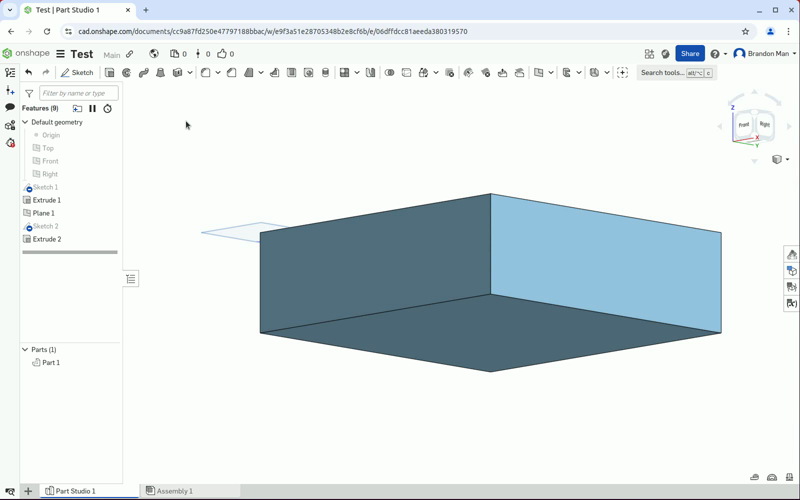
key(down, 3)
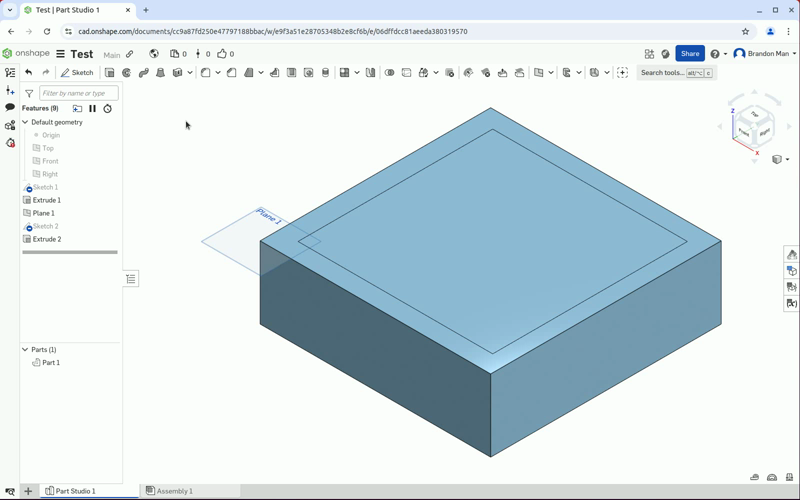
mouse_move(73, 189)
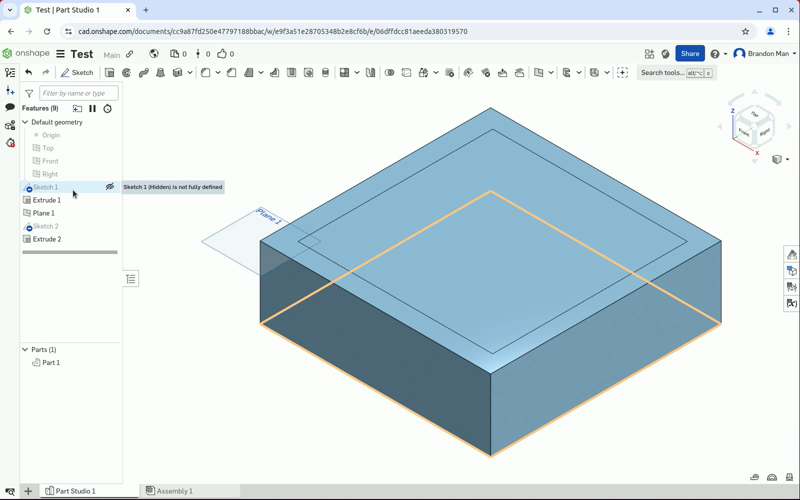
click(73, 189)